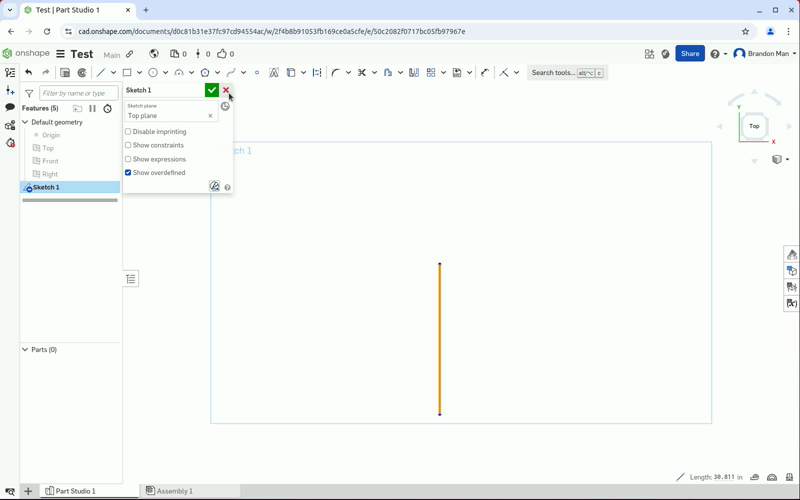
key(shift+h)
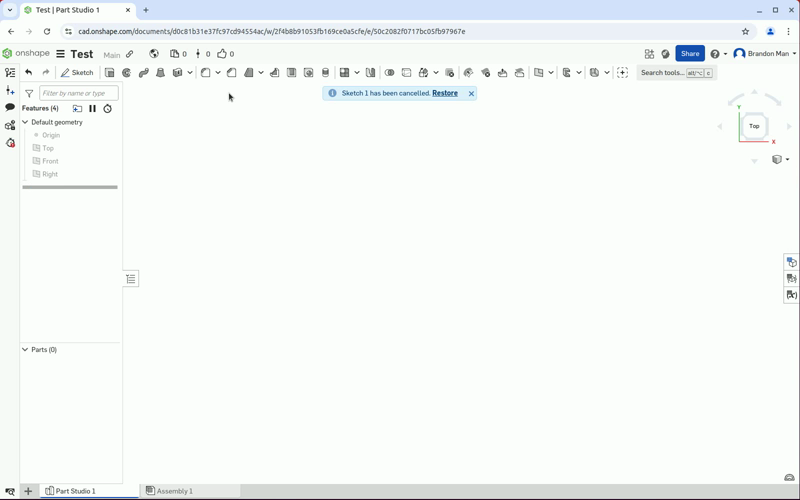
mouse_move(73, 352)
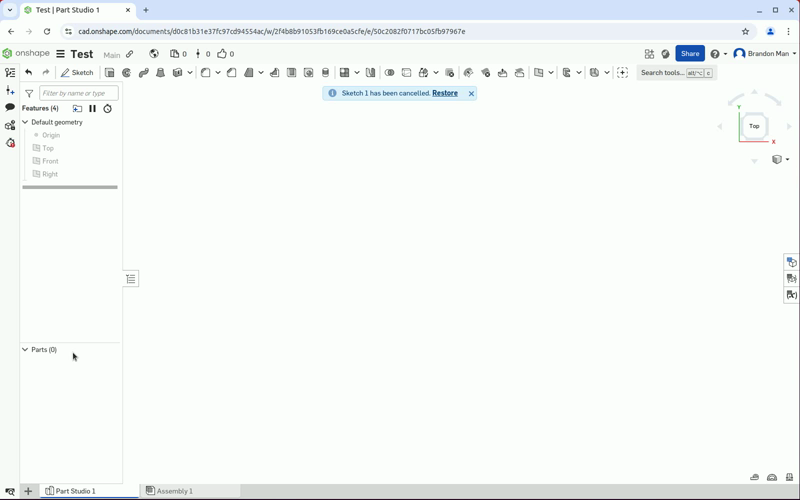
key(y)
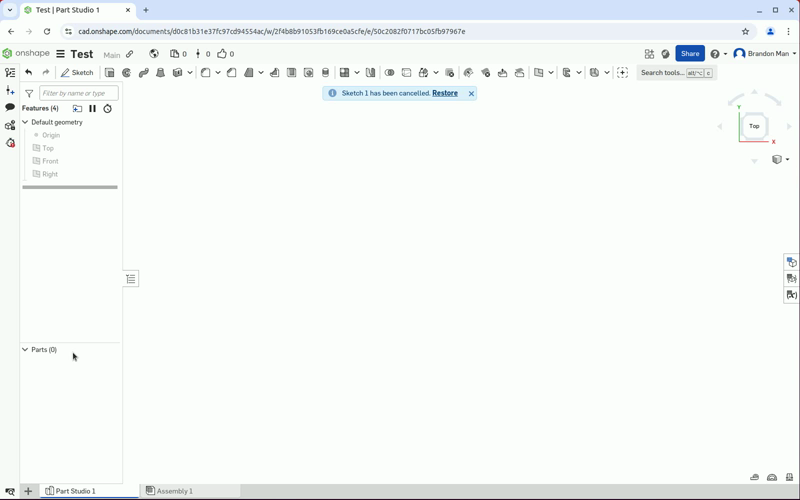
key(shift+p)
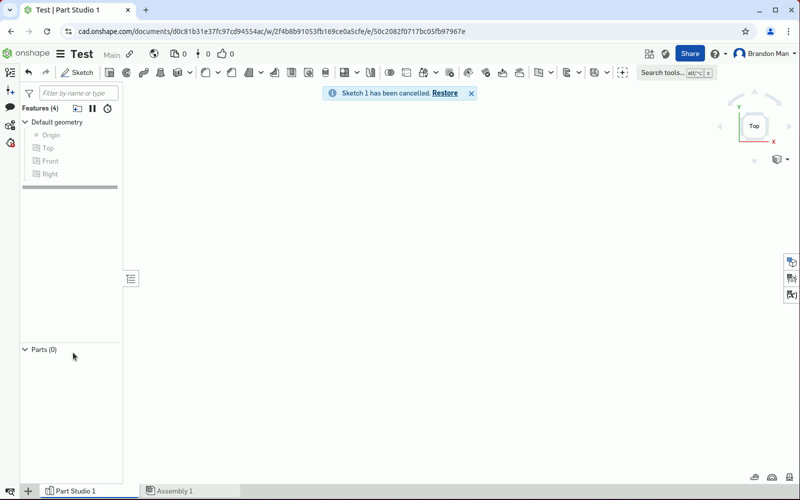
key(space)
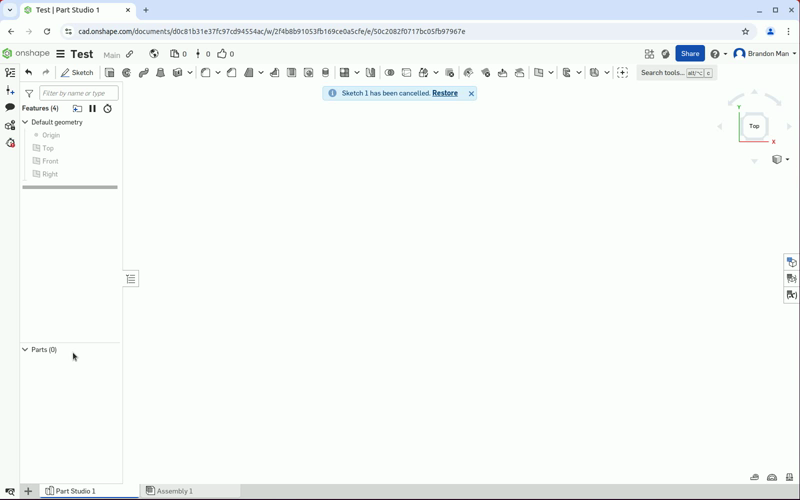
key_down(shift)
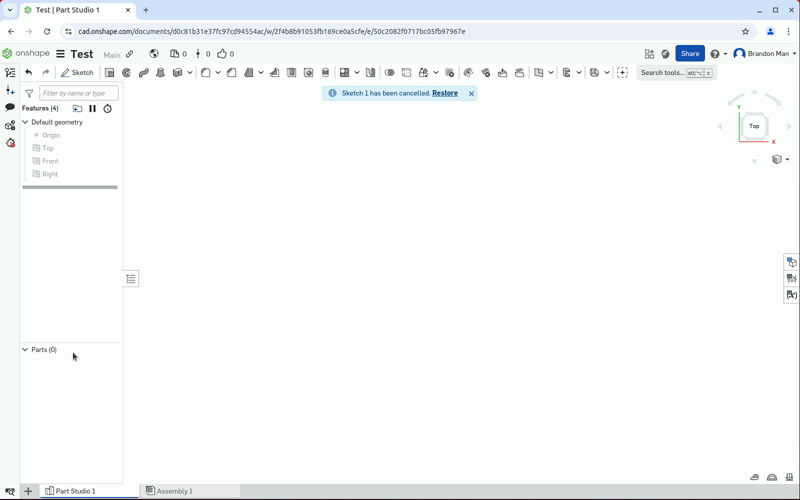
key(up)
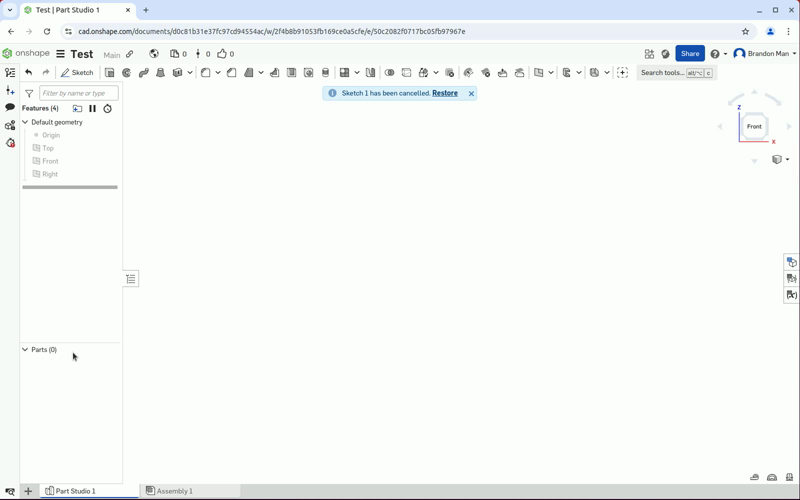
key_up(shift)
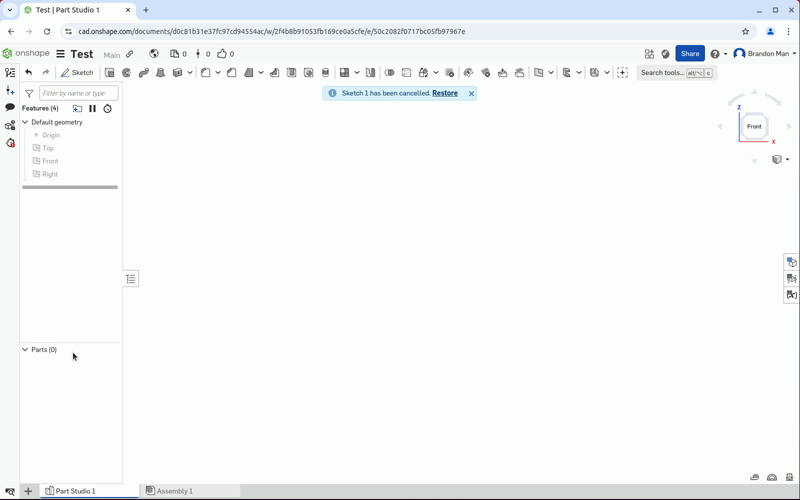
mouse_move(73, 352)
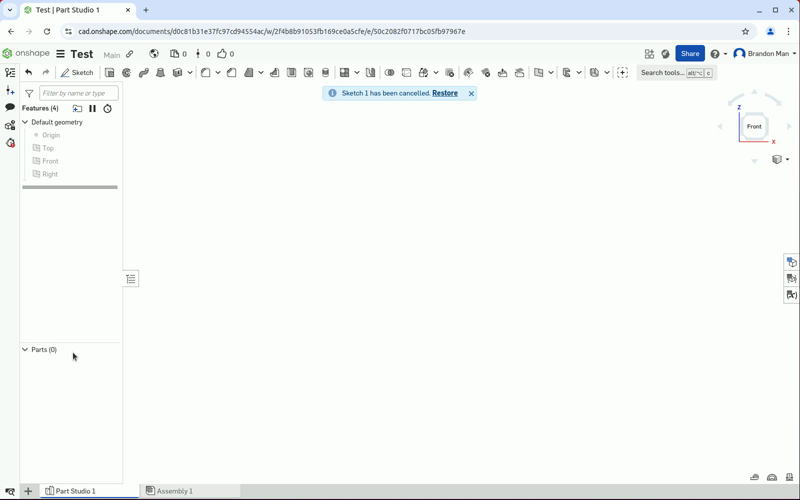
key(shift+y)
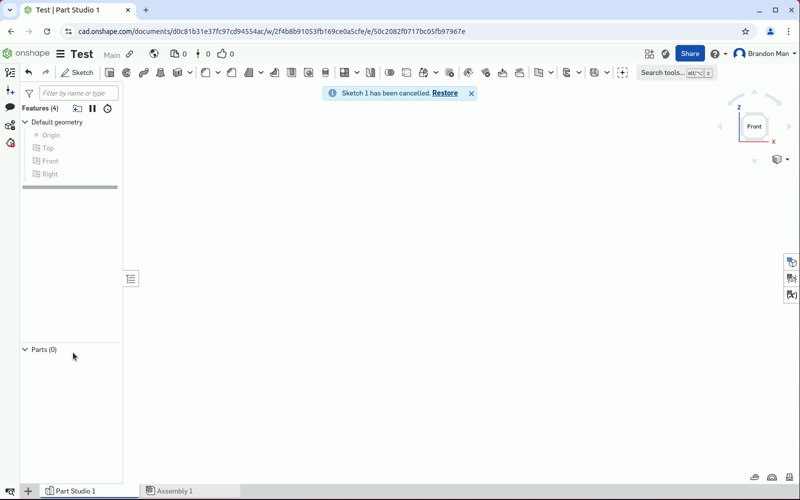
key(shift+s)
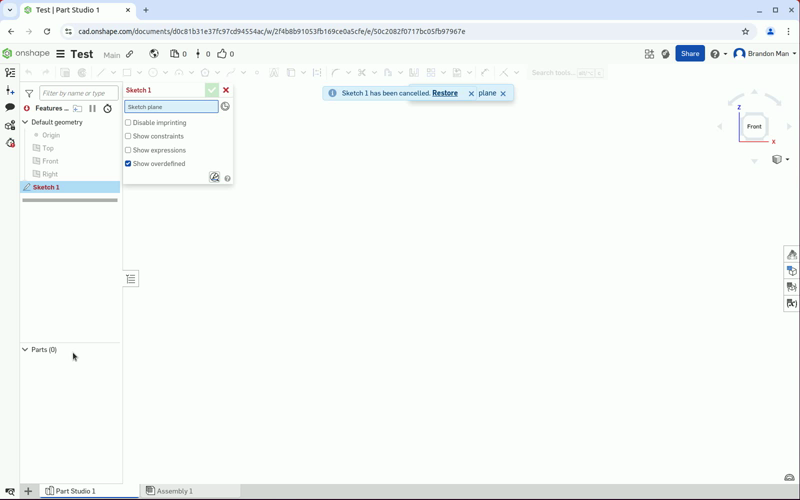
mouse_move(73, 163)
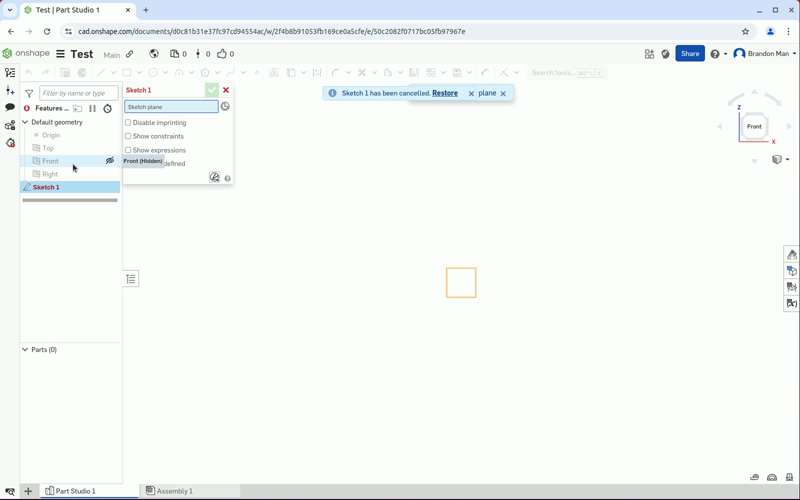
click(73, 163)
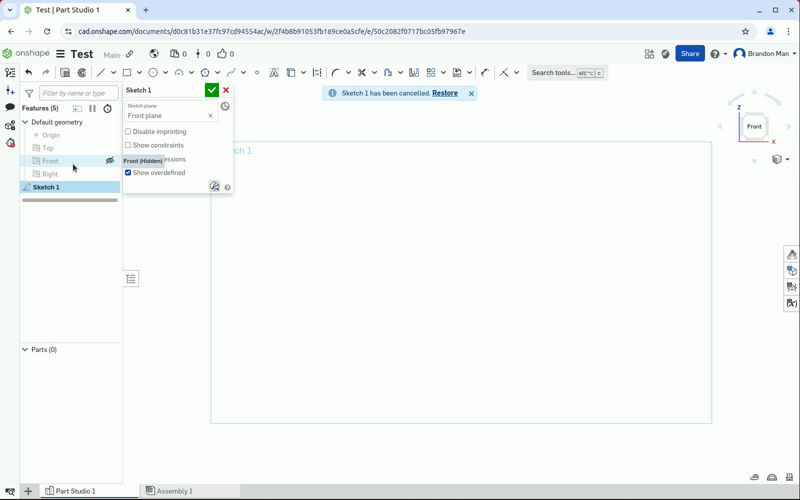
mouse_move(73, 352)
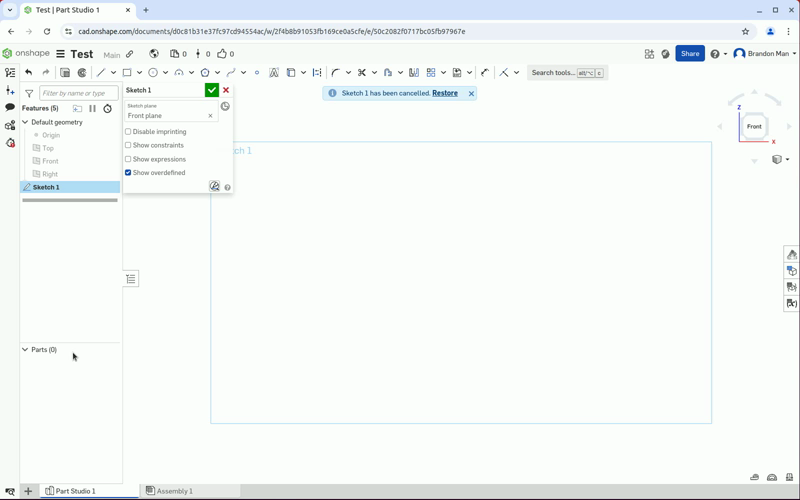
key(y)
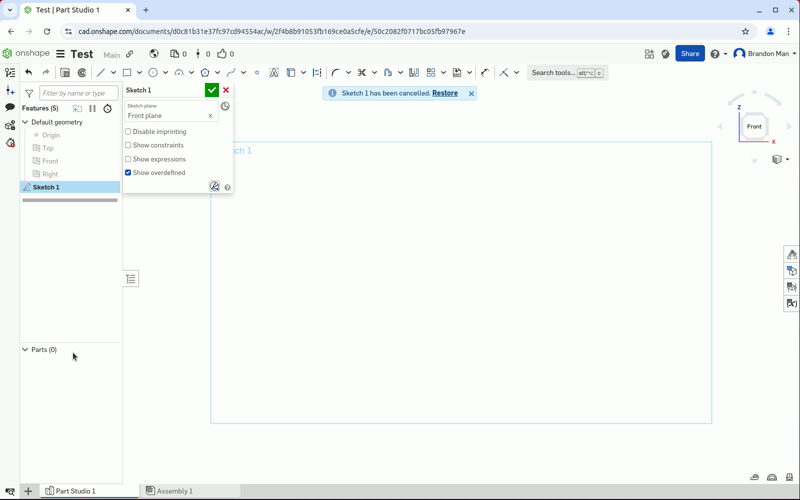
key(l)
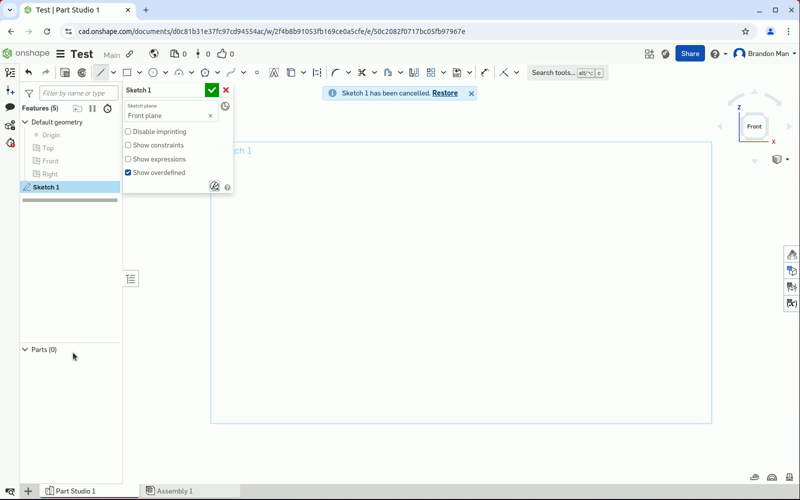
key_down(shift)
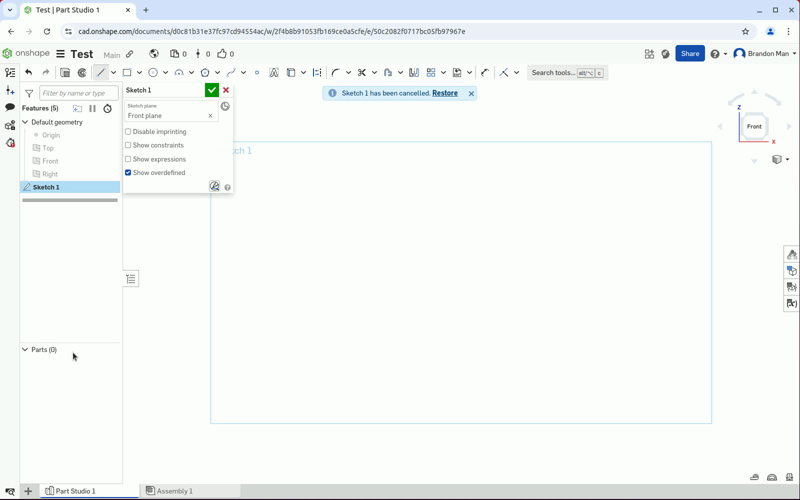
mouse_move(404, 395)
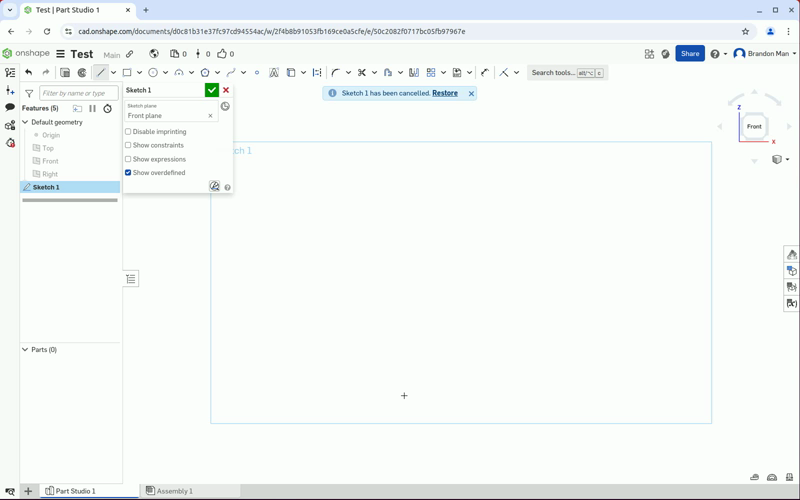
click(404, 395)
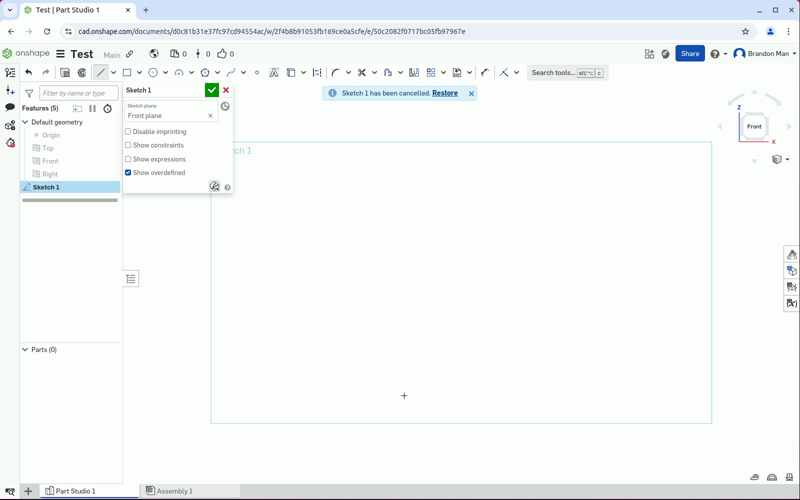
key_up(shift)
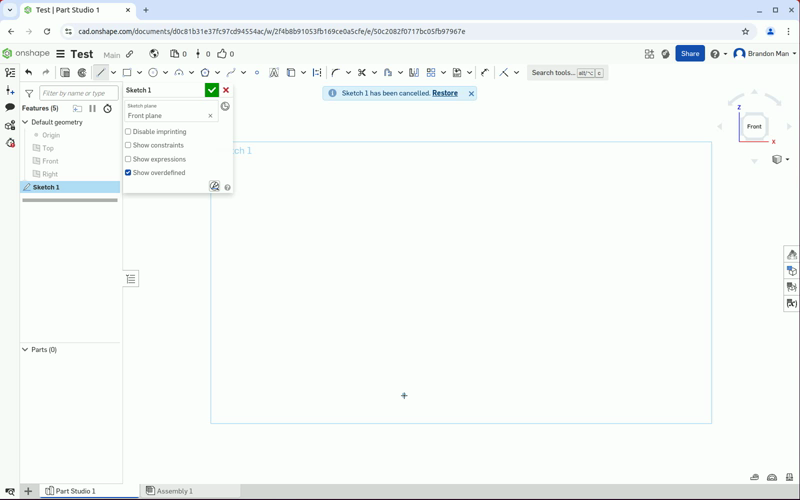
key_down(shift)
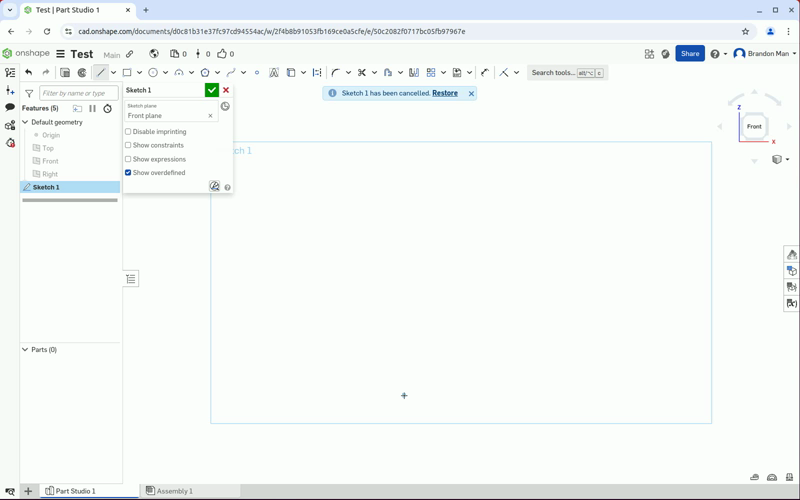
mouse_move(517, 395)
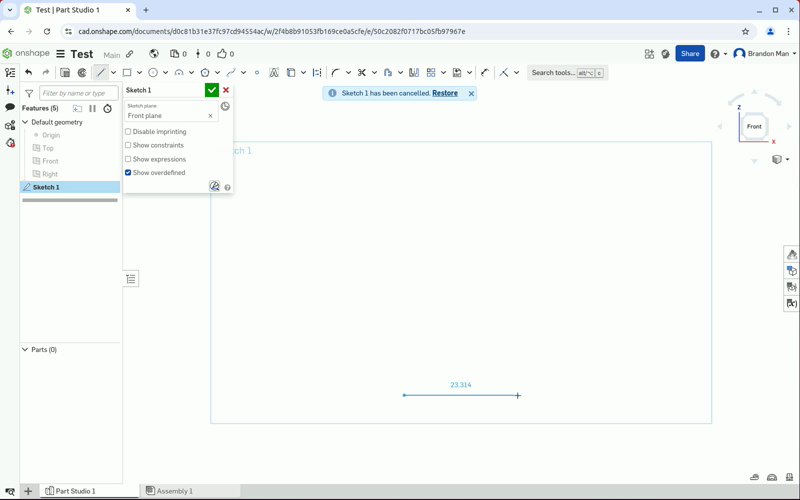
click(517, 395)
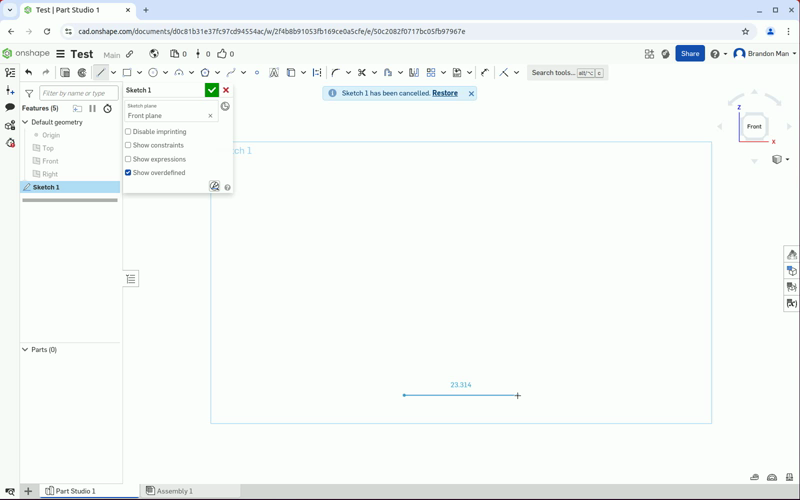
key_up(shift)
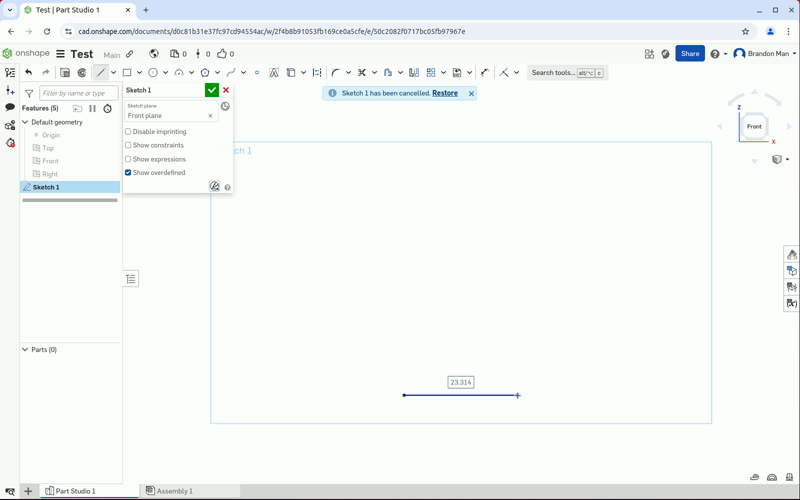
key_down(shift)
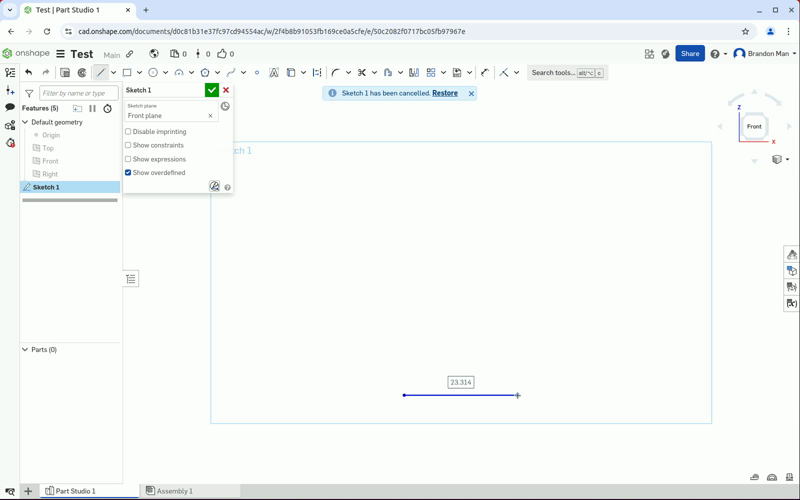
mouse_move(517, 171)
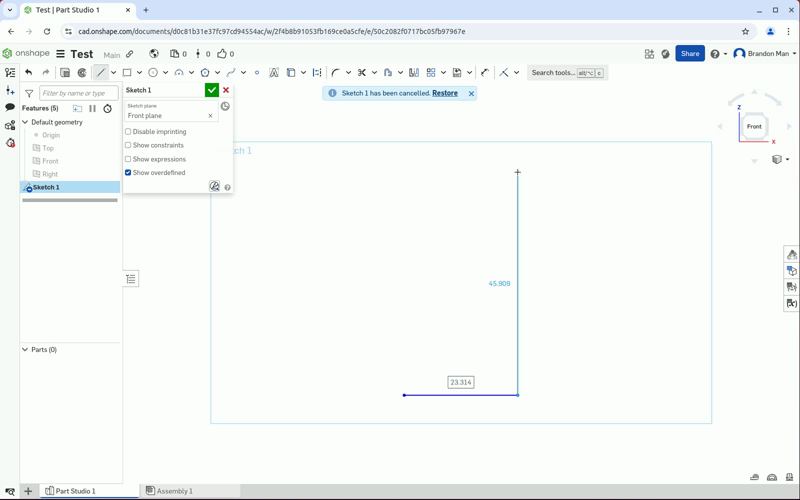
click(517, 171)
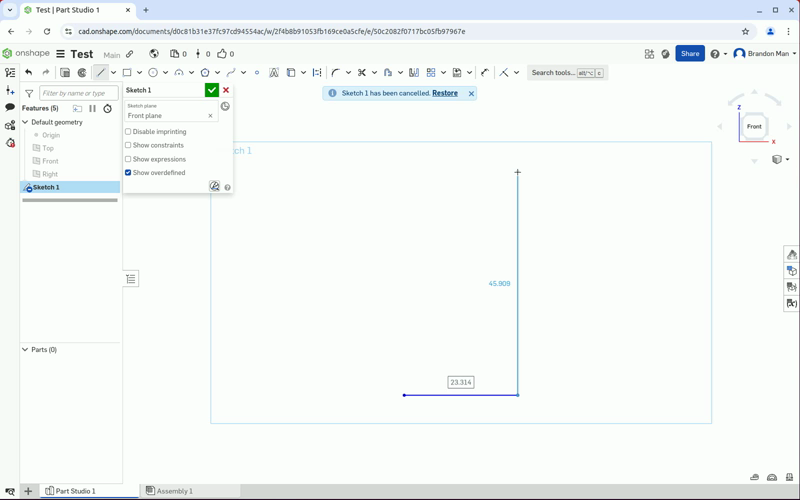
key_up(shift)
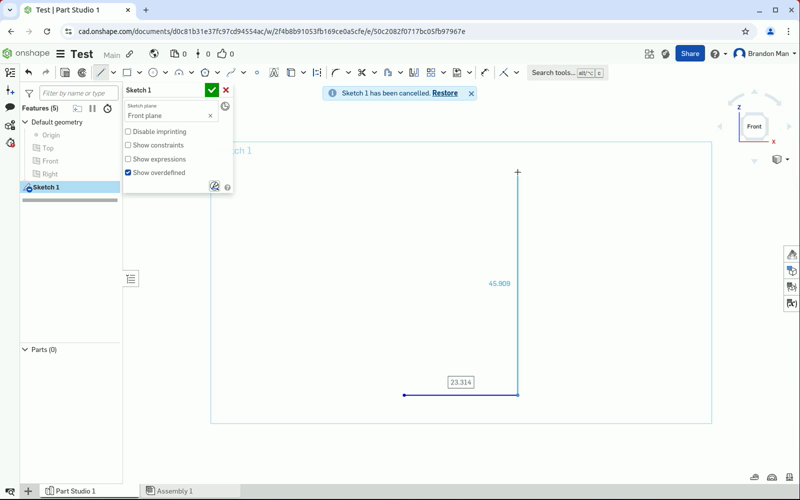
key_down(shift)
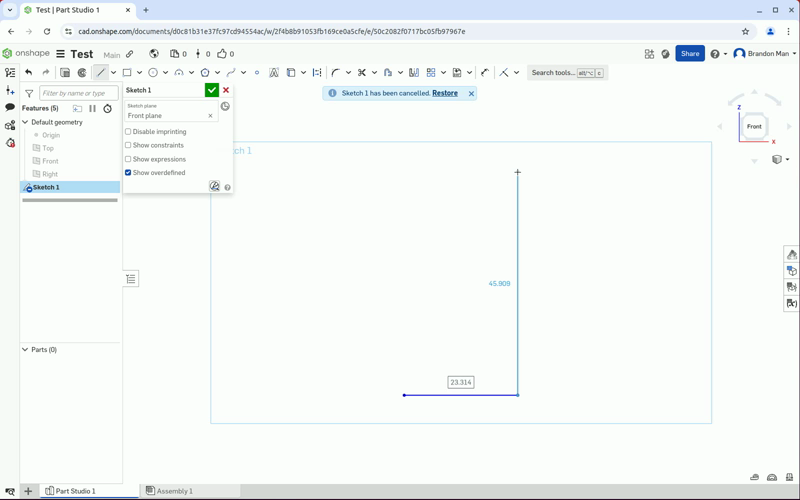
mouse_move(404, 171)
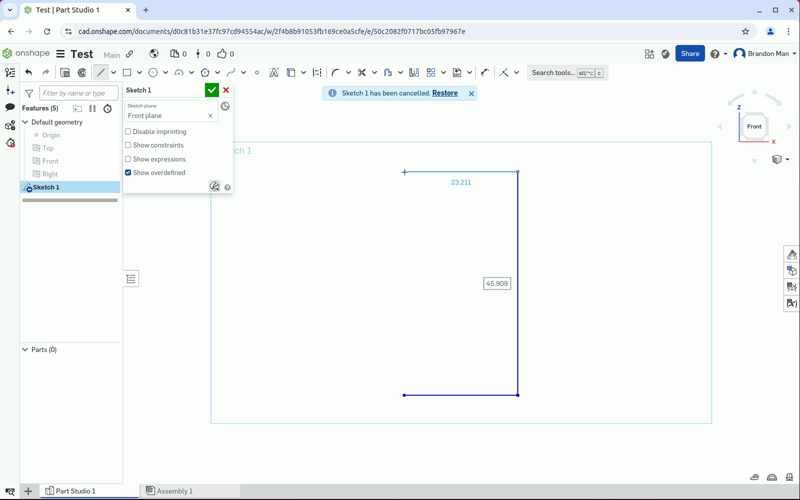
click(404, 171)
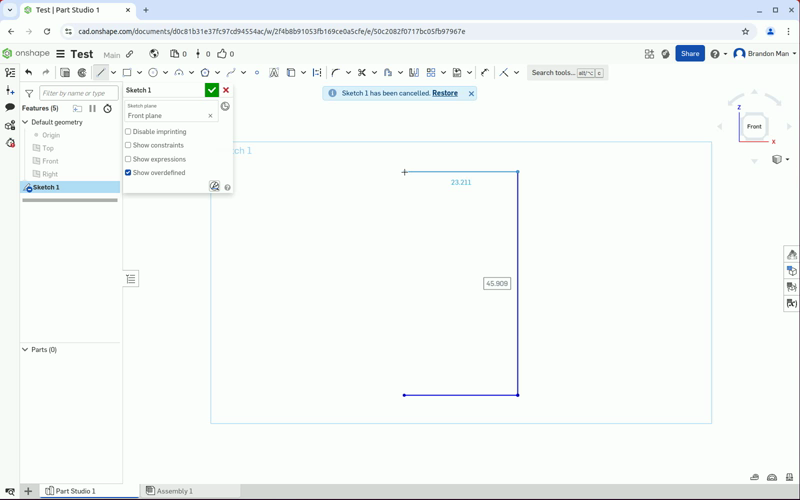
key_up(shift)
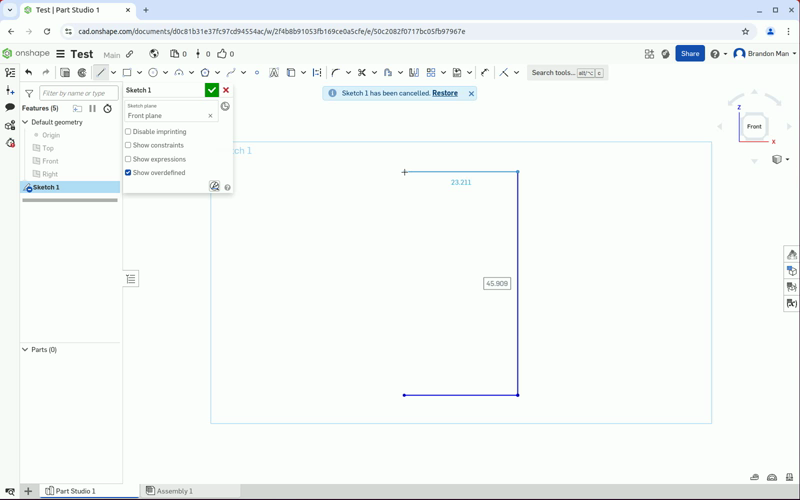
key_down(shift)
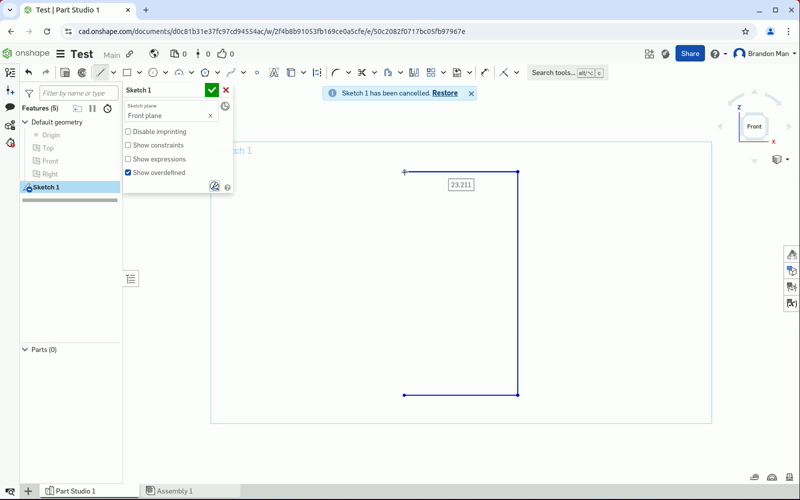
mouse_move(404, 256)
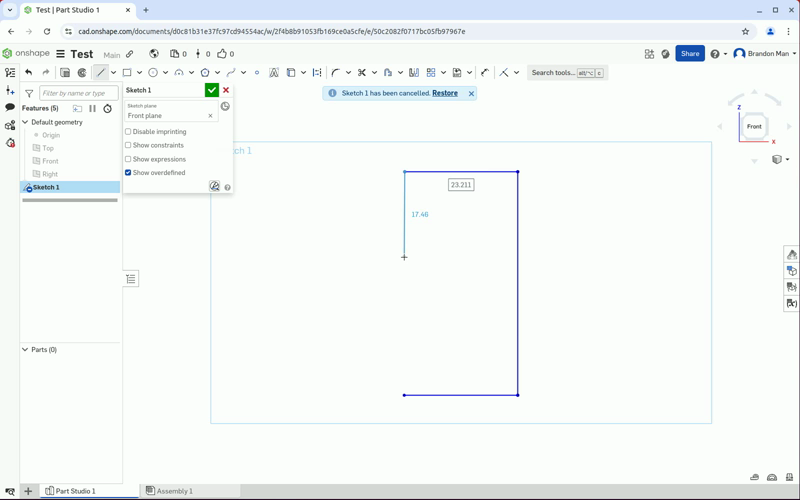
click(404, 256)
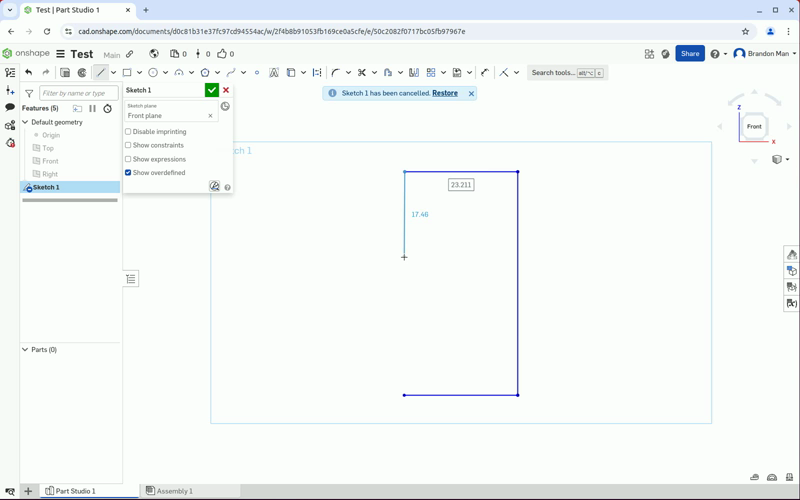
key_up(shift)
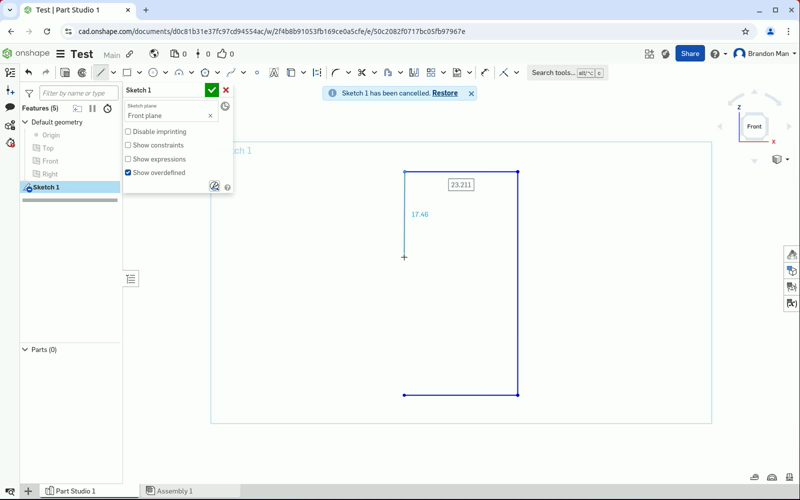
key_down(shift)
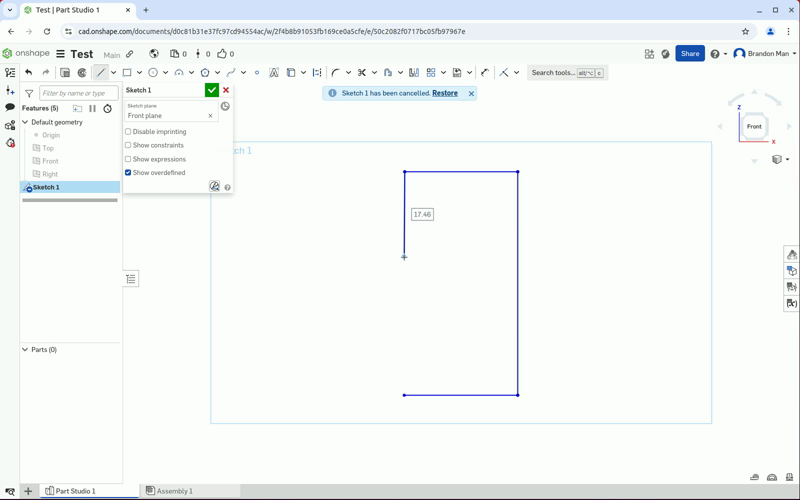
mouse_move(404, 395)
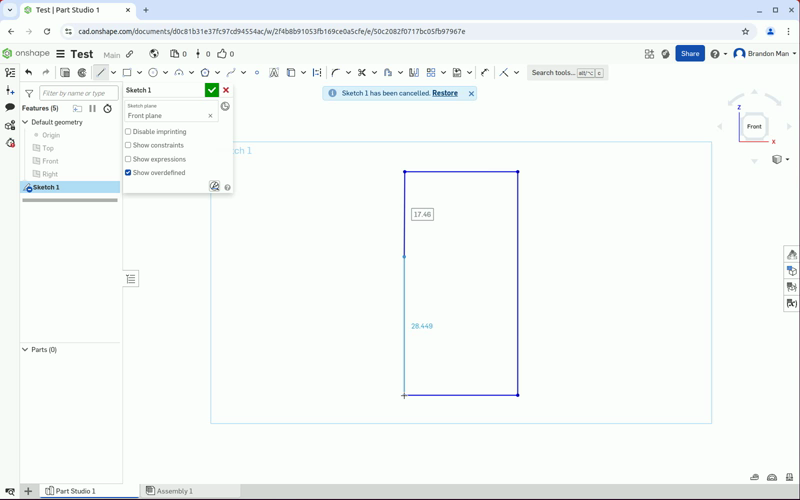
key_up(shift)
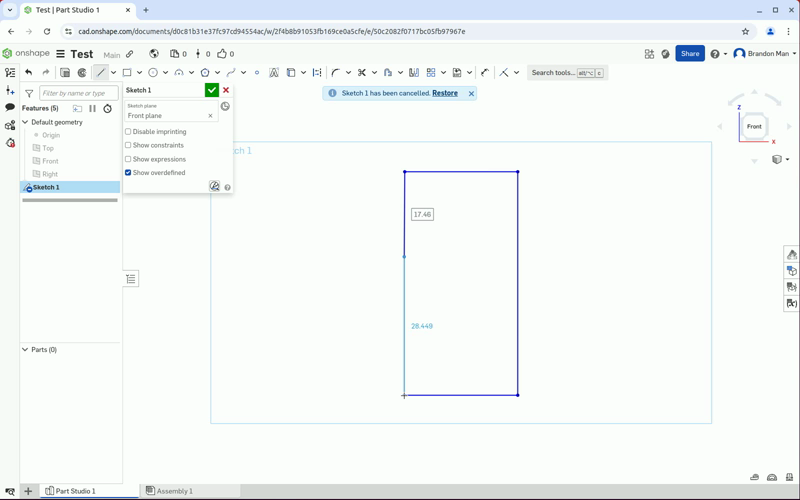
click(404, 395)
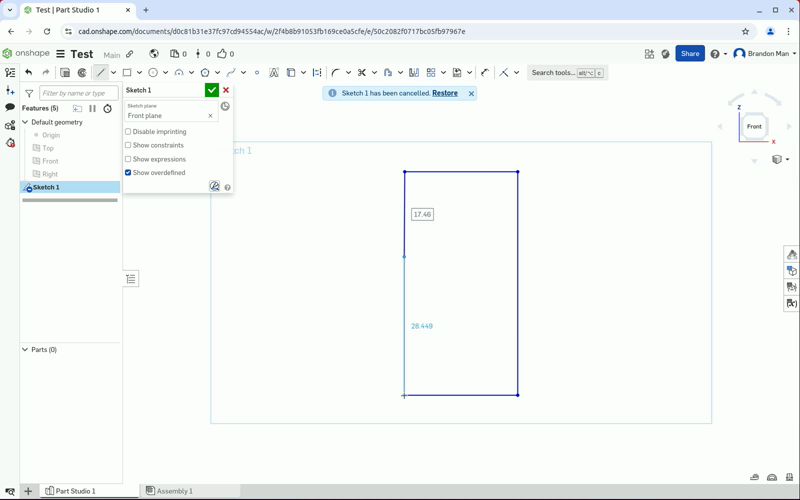
key(esc)
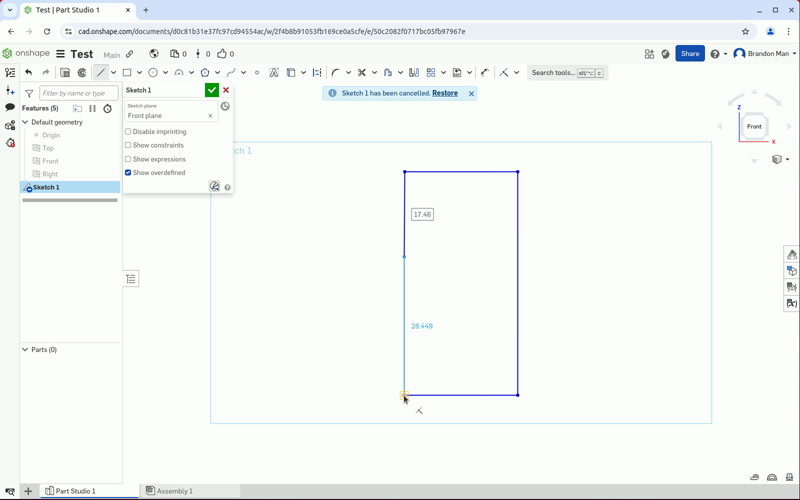
key(c)
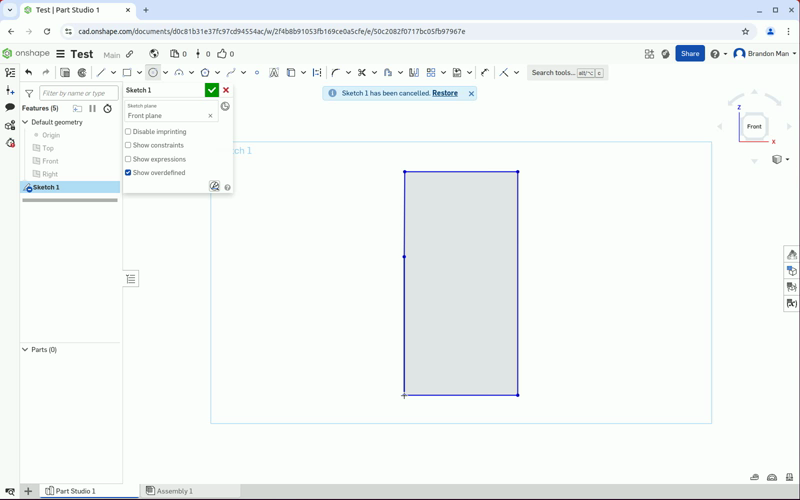
key_down(shift)
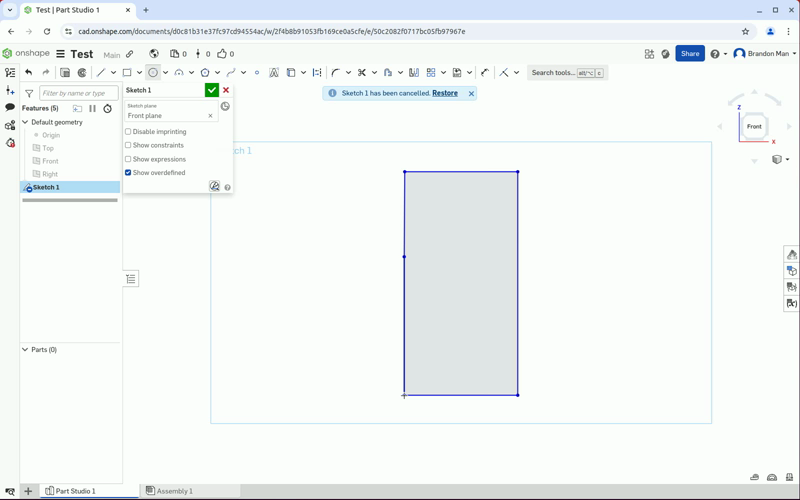
mouse_move(461, 339)
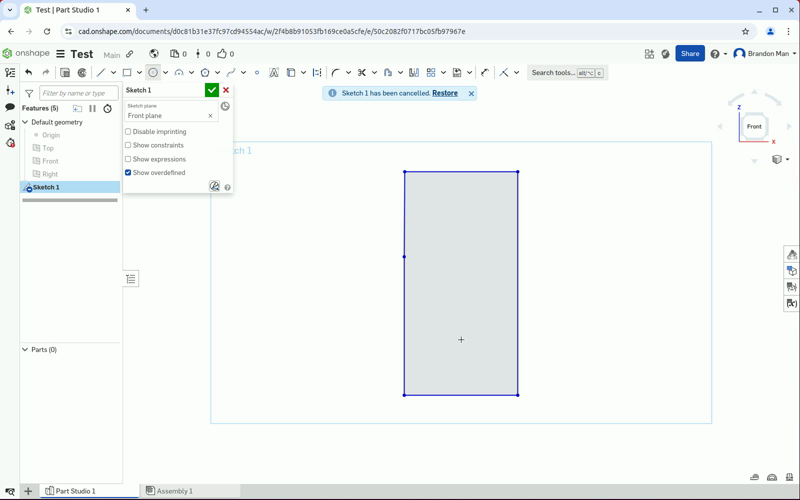
click(461, 339)
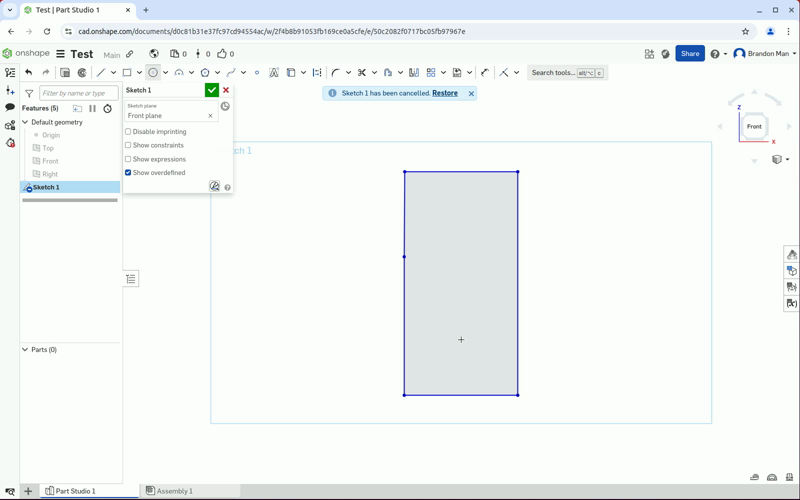
key_up(shift)
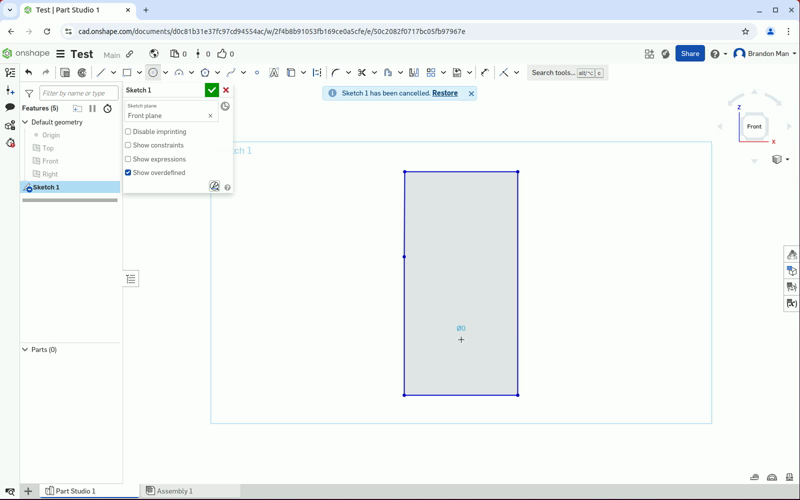
mouse_move(489, 339)
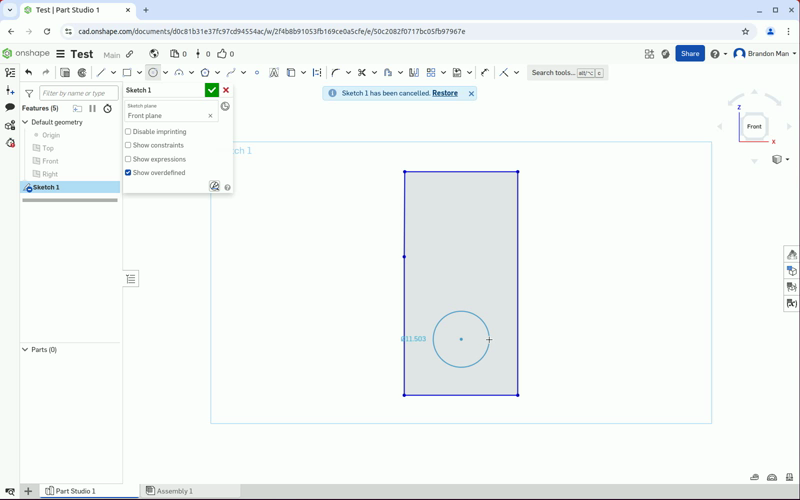
click(489, 339)
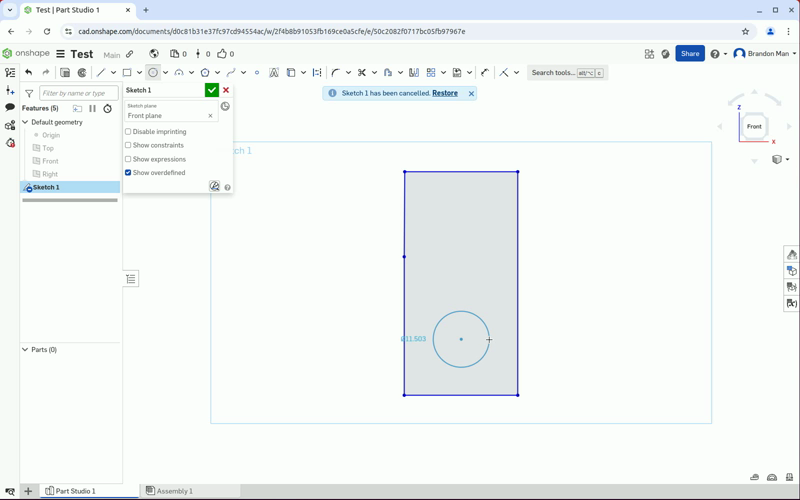
key(esc)
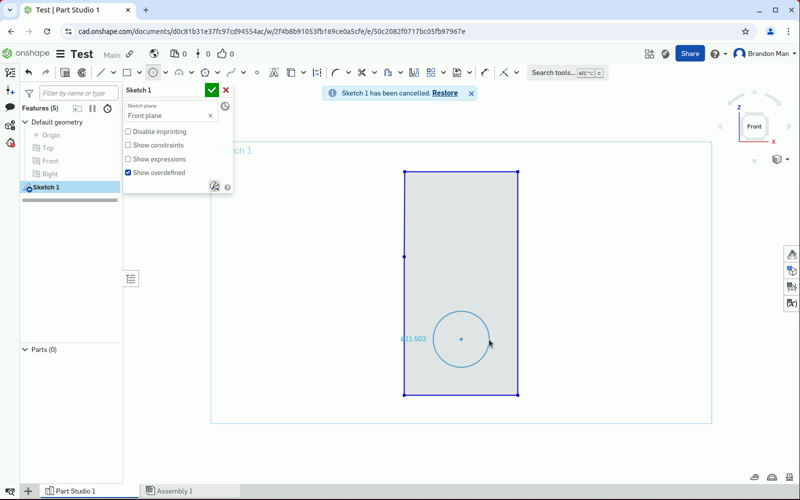
key(c)
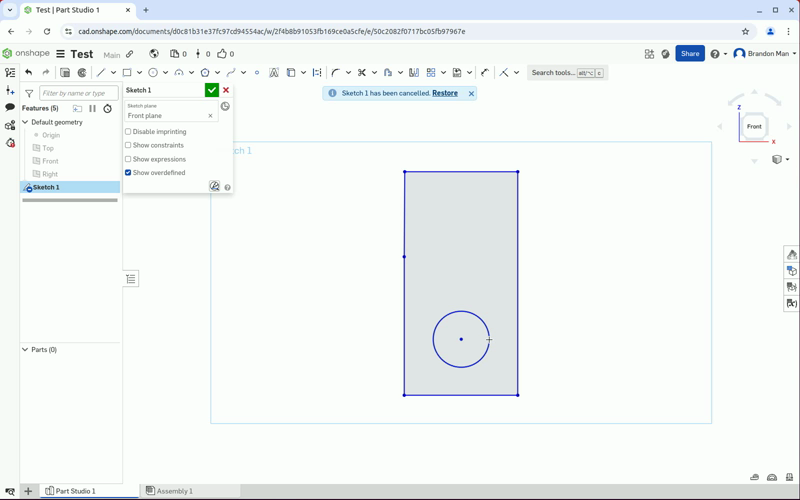
key_down(shift)
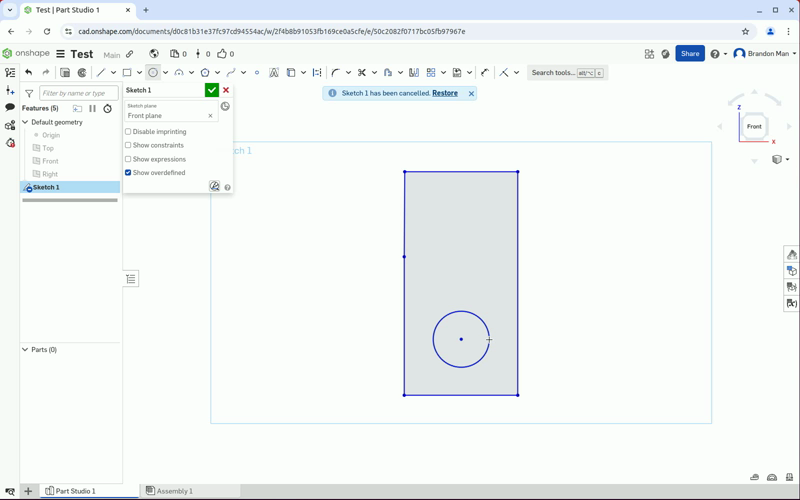
mouse_move(461, 228)
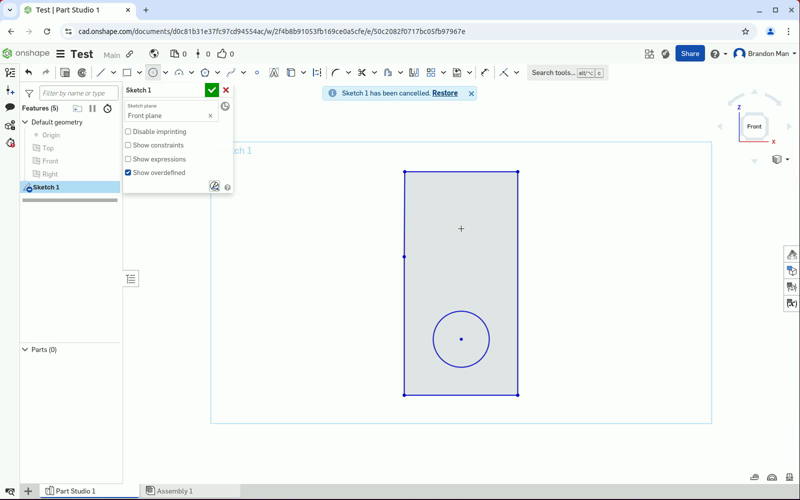
click(461, 228)
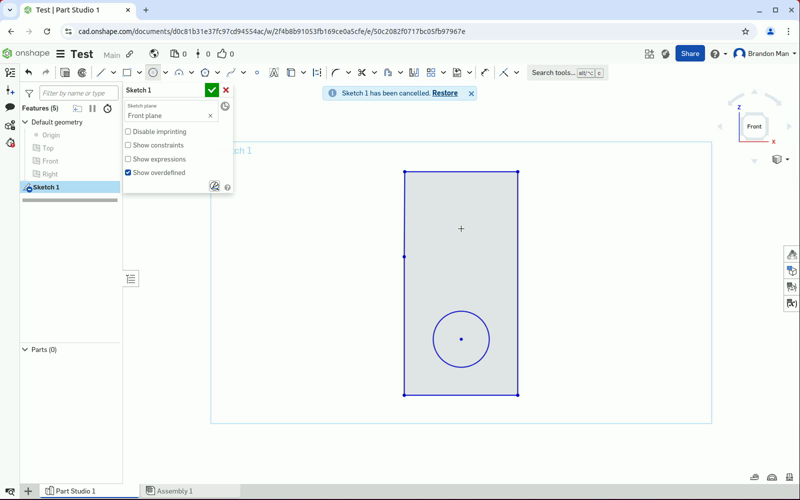
key_up(shift)
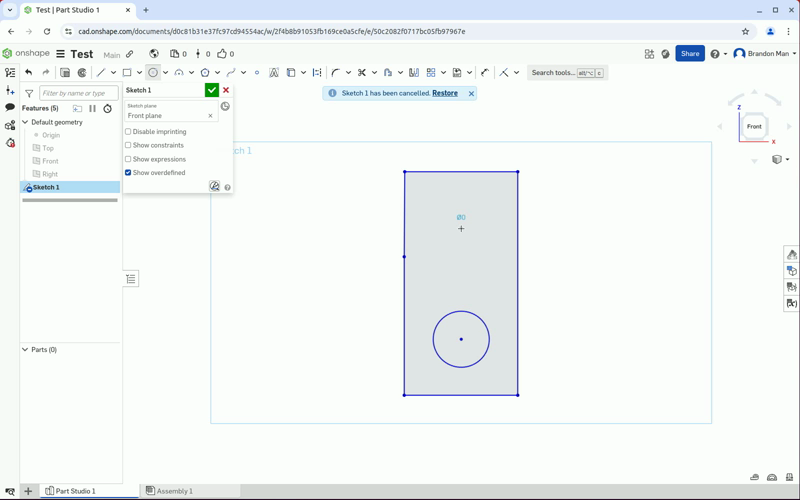
mouse_move(489, 228)
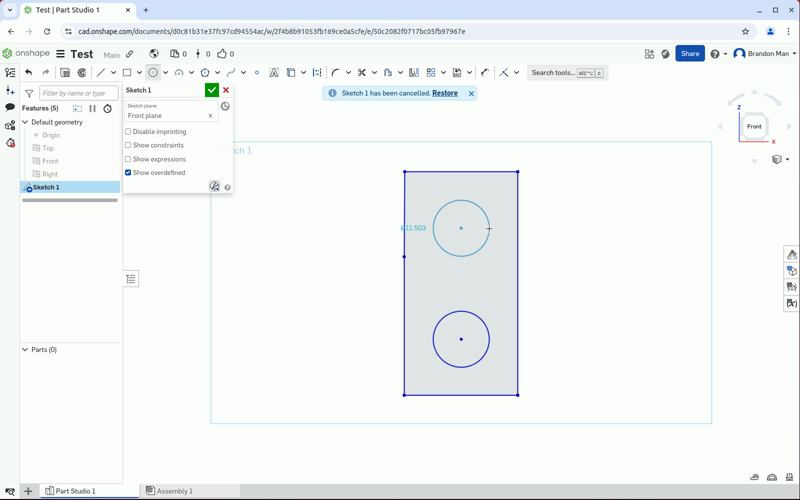
click(489, 228)
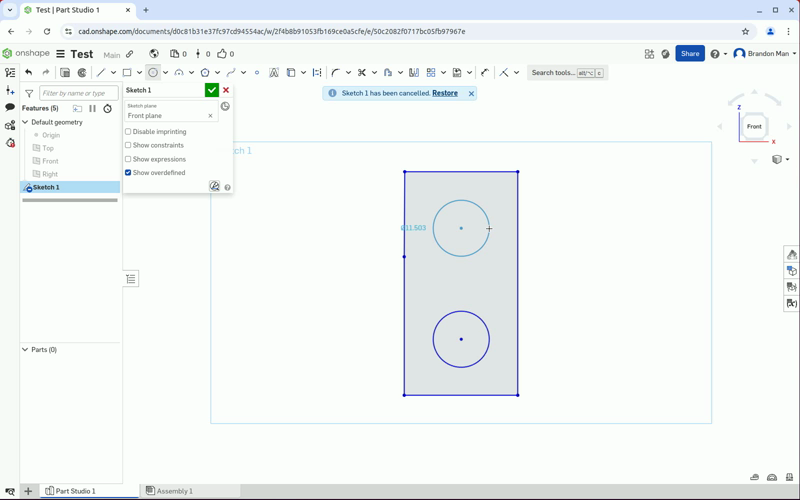
key(esc)
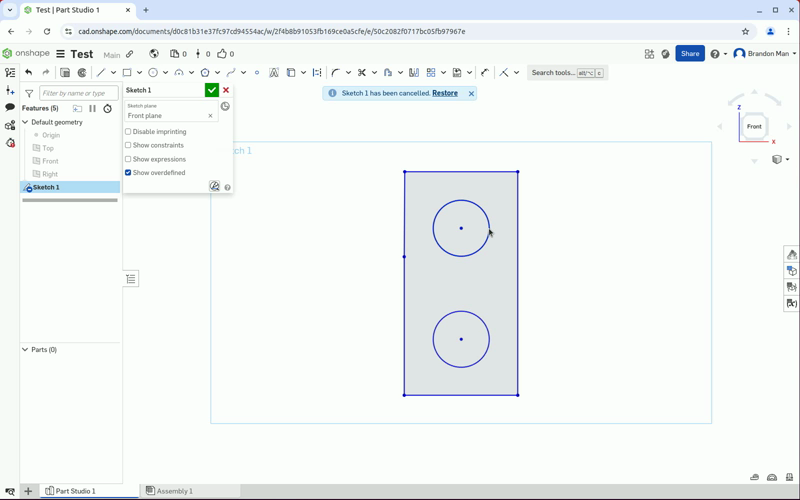
mouse_move(469, 295)
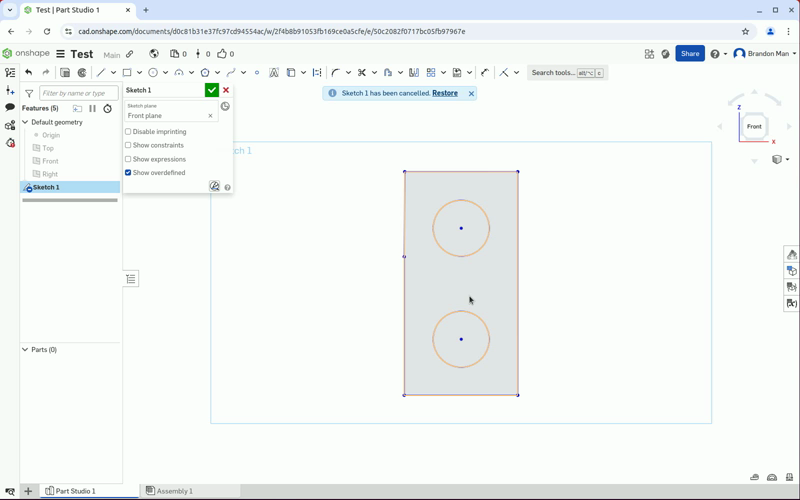
click(469, 295)
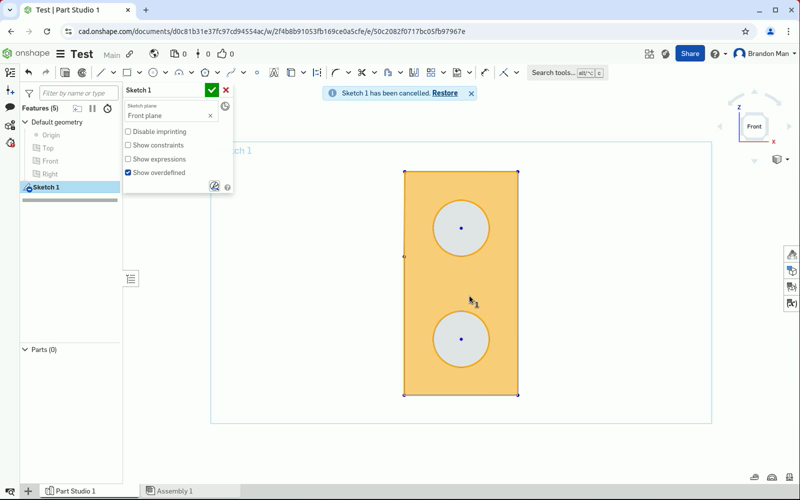
mouse_move(73, 352)
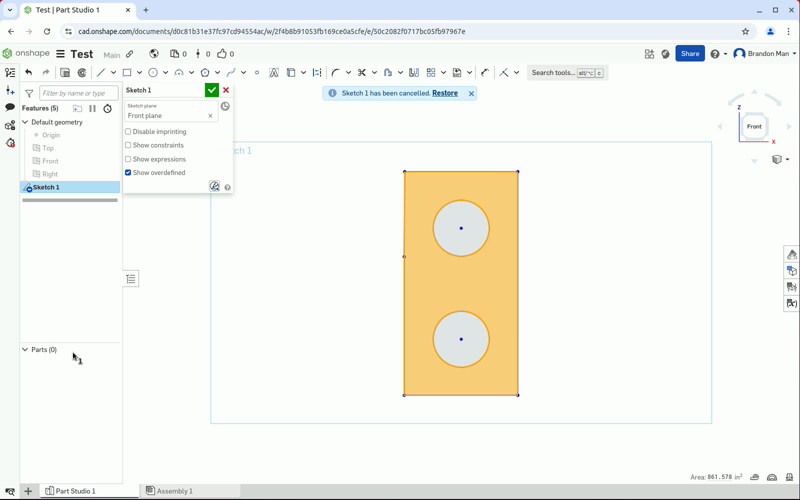
key(shift+y)
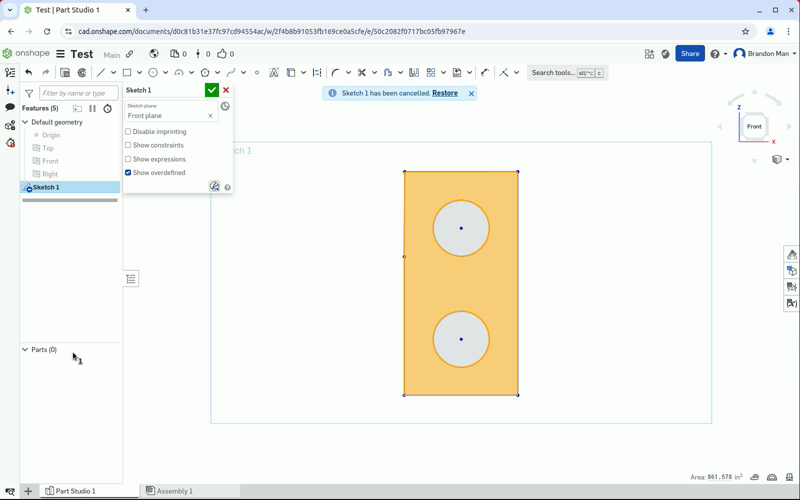
key(shift+e)
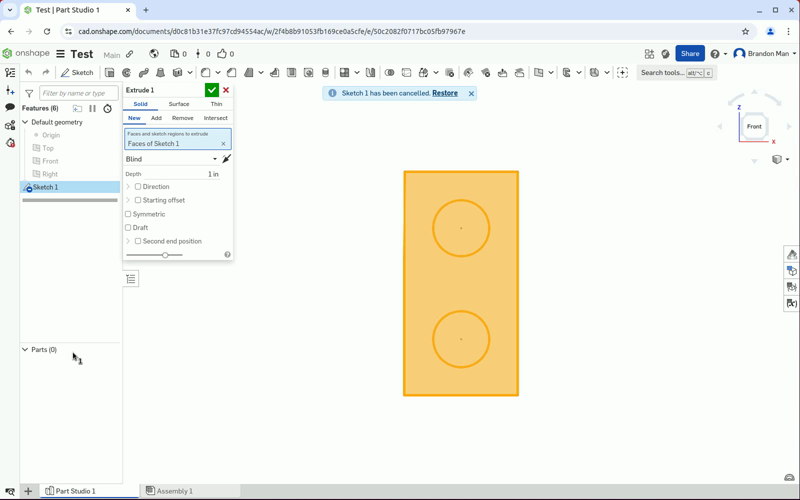
mouse_move(143, 106)
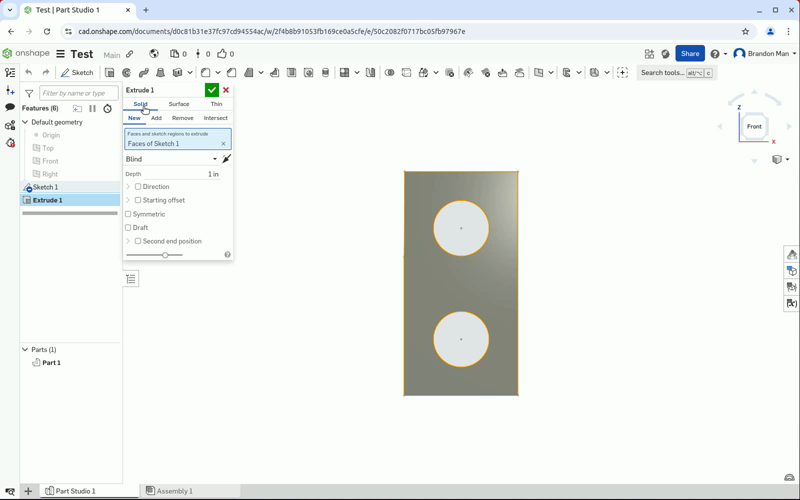
click(143, 106)
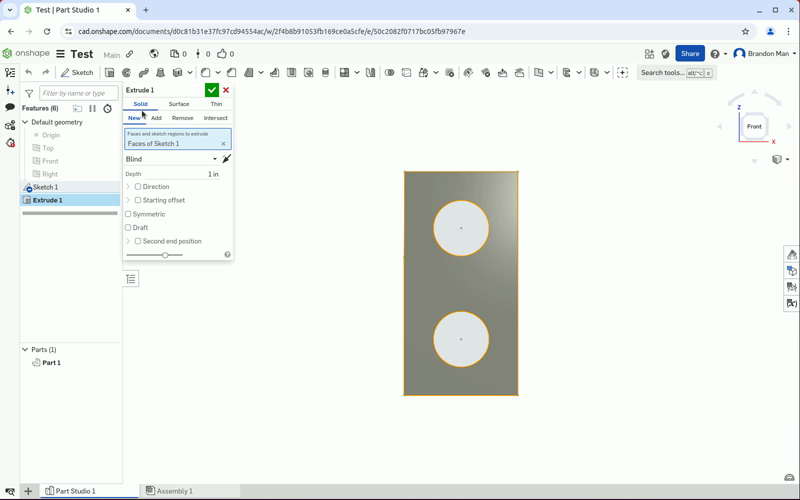
mouse_move(137, 120)
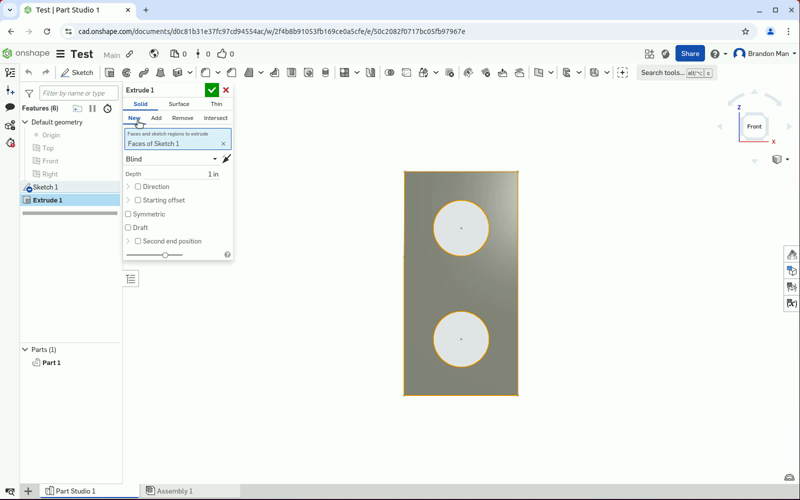
click(137, 120)
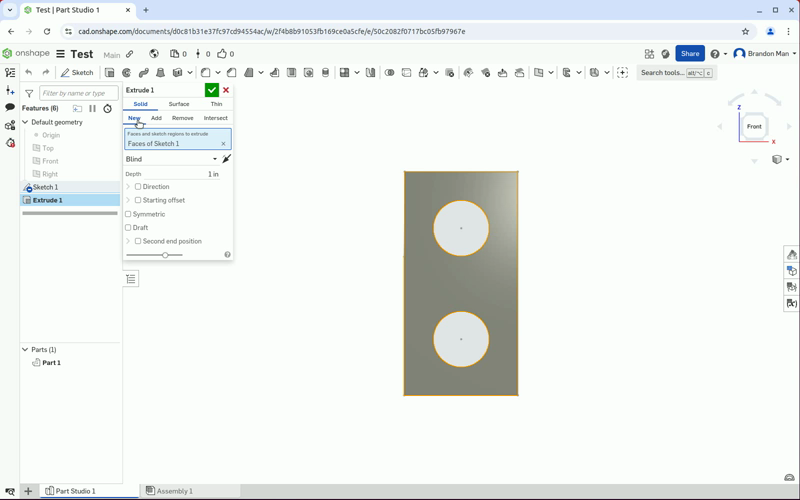
key(tab, 4)
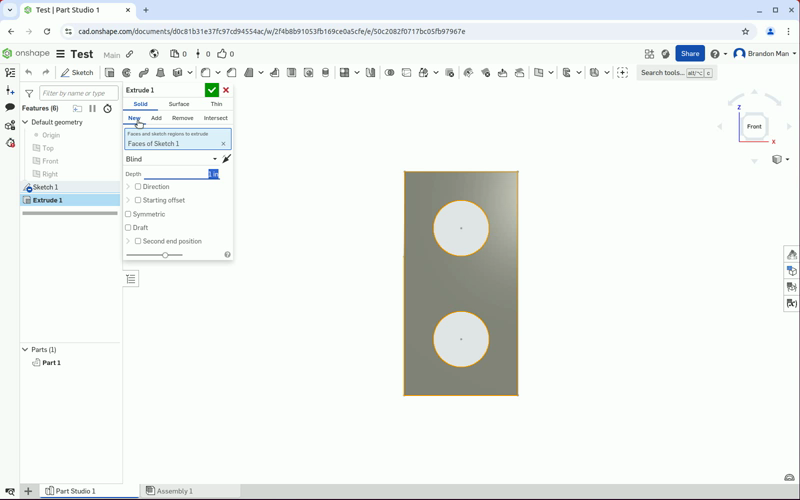
text(17.331)
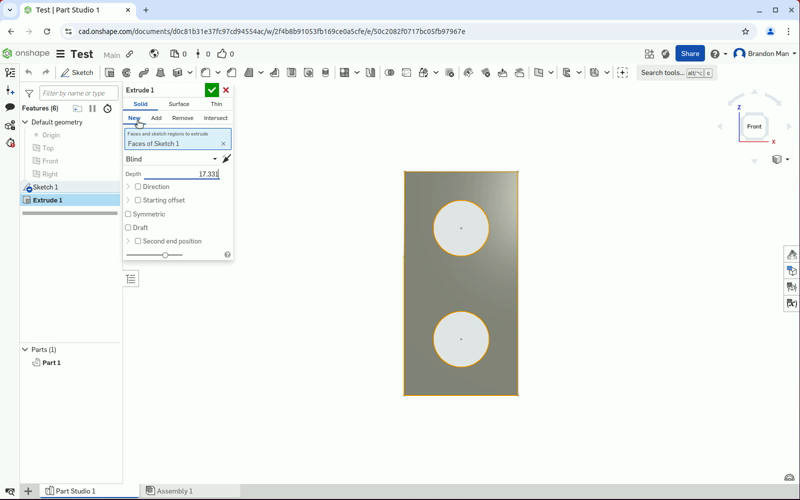
key(enter)
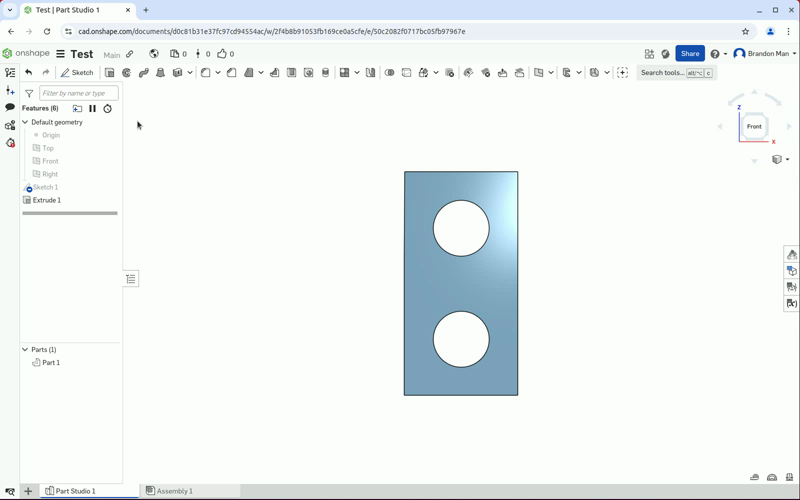
key(shift+h)
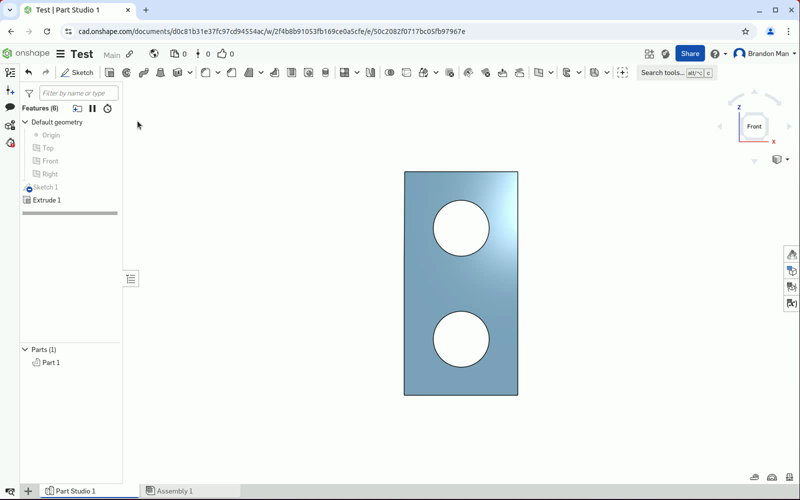
key(shift+h)
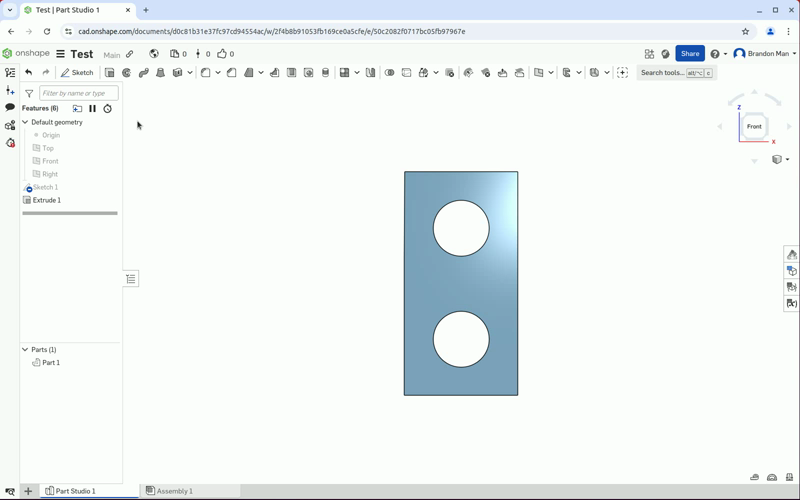
mouse_move(73, 189)
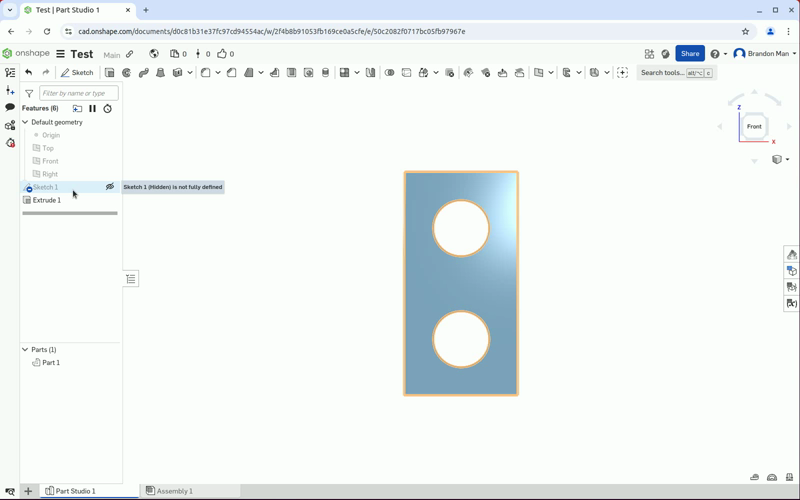
click(73, 189)
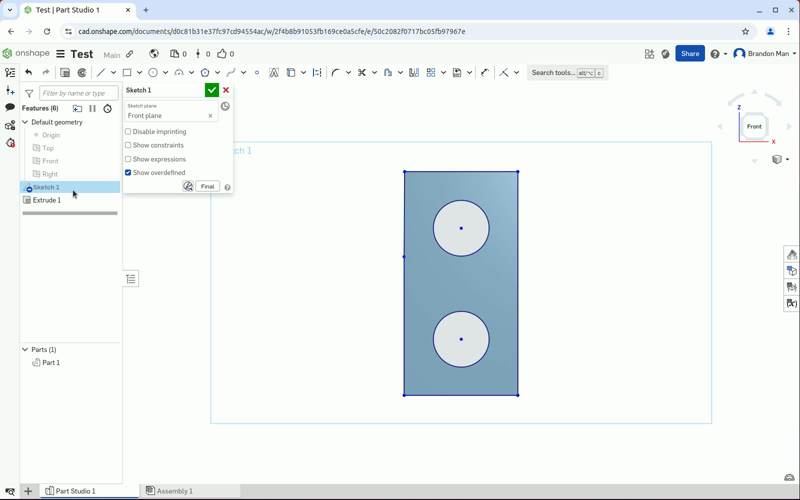
mouse_move(229, 92)
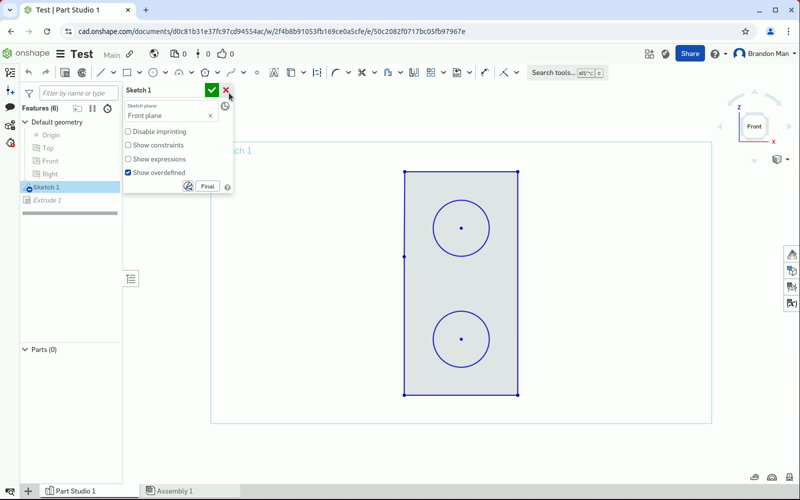
click(229, 92)
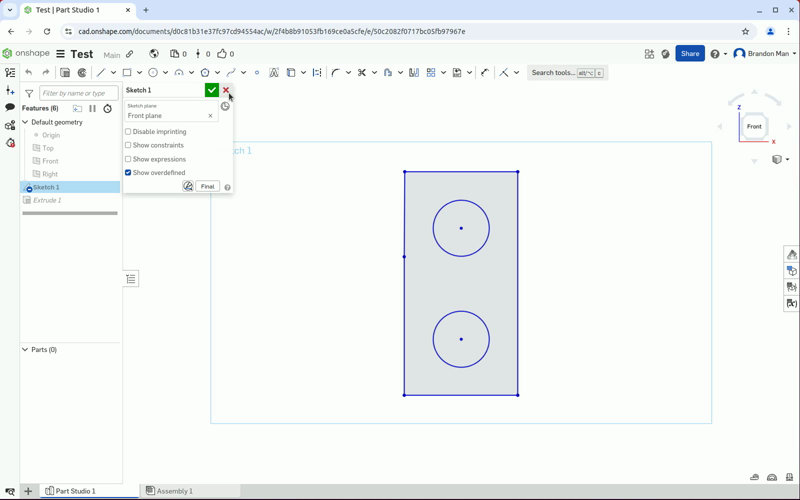
key(shift+s)
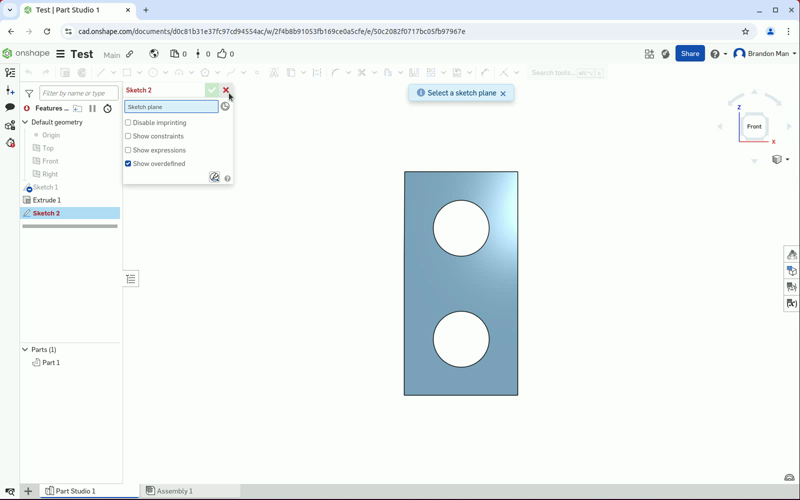
mouse_move(73, 163)
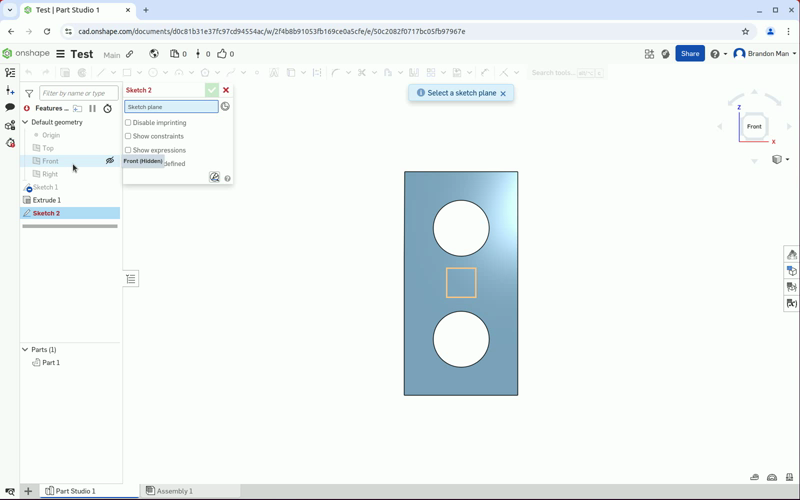
click(73, 163)
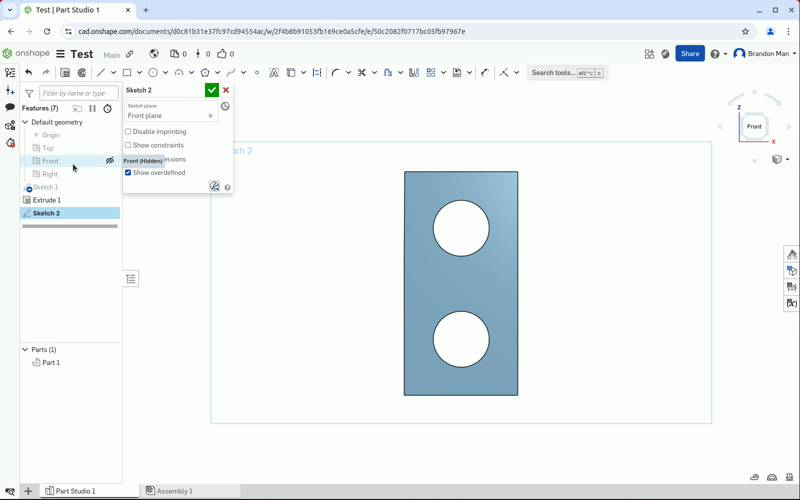
mouse_move(73, 352)
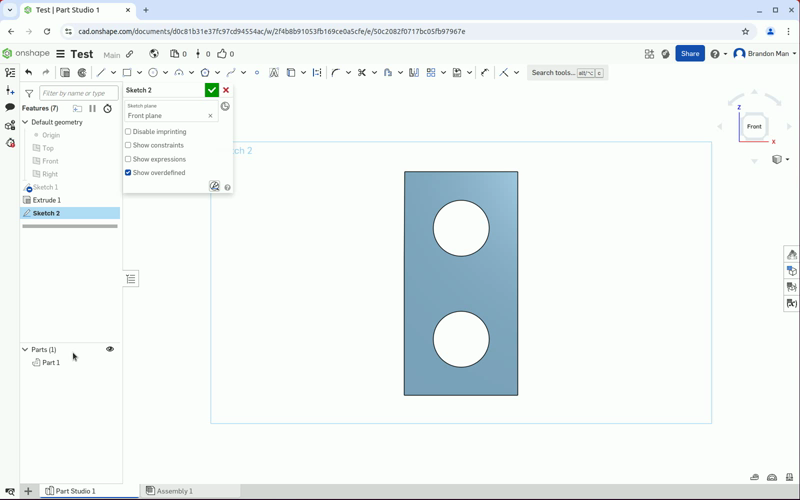
key(y)
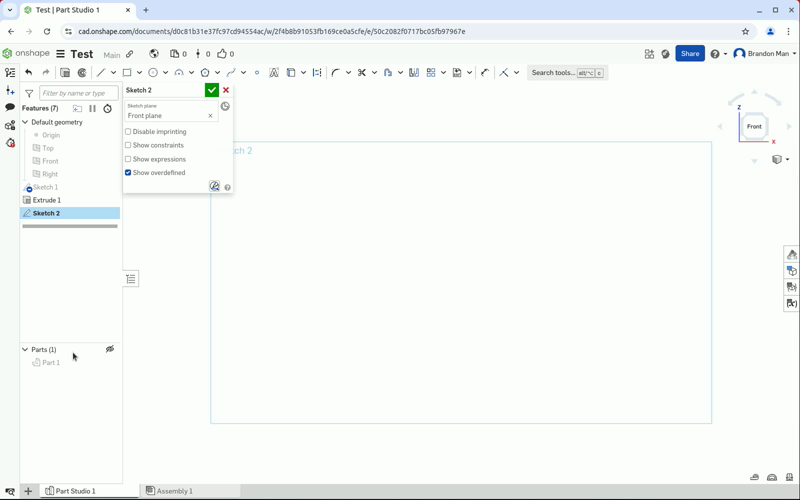
key(l)
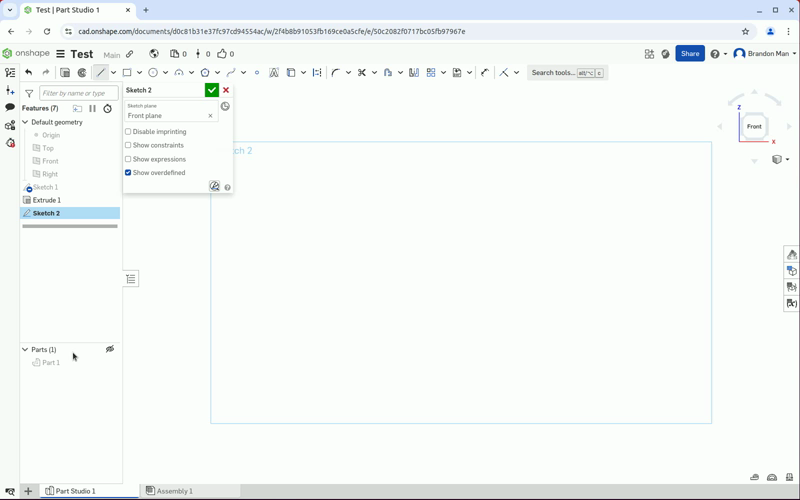
key_down(shift)
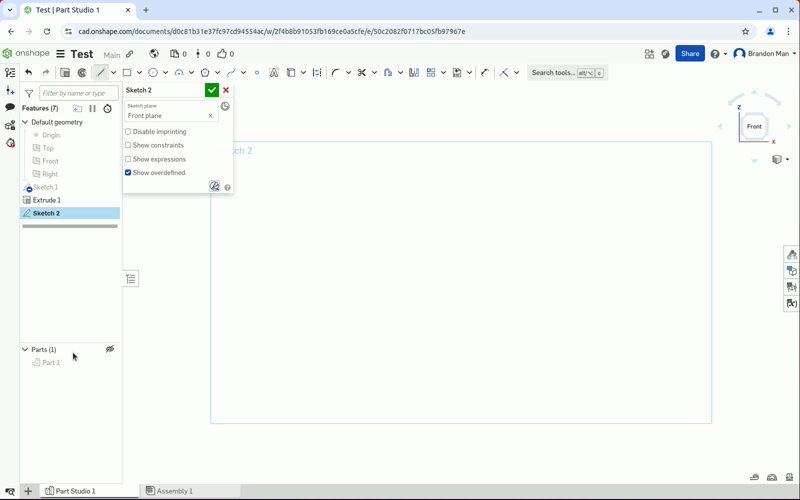
mouse_move(348, 395)
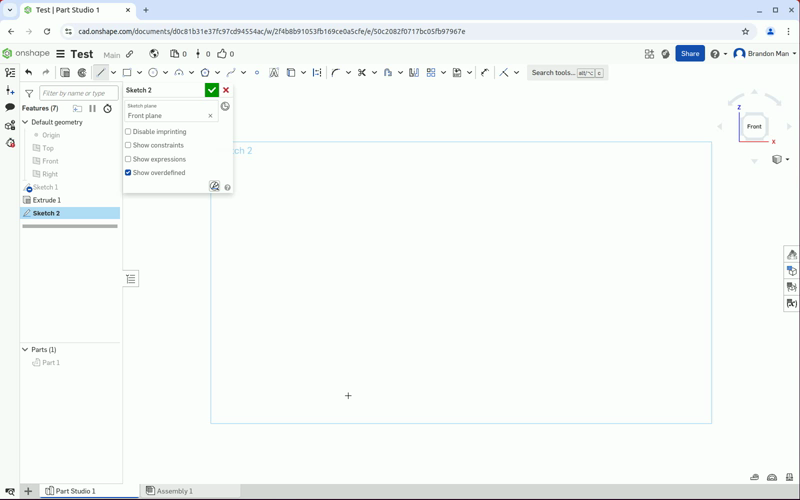
click(348, 395)
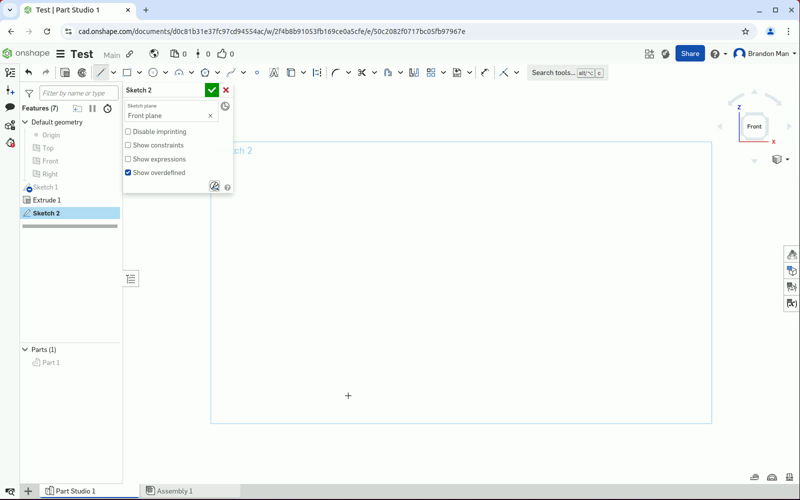
key_up(shift)
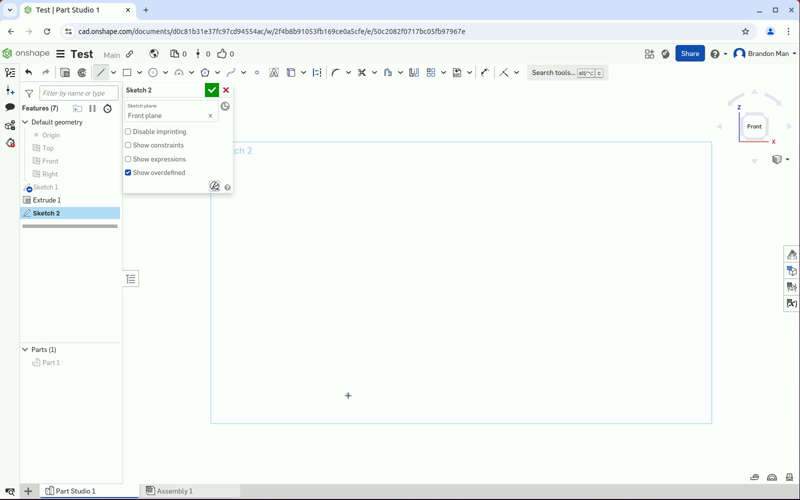
key_down(shift)
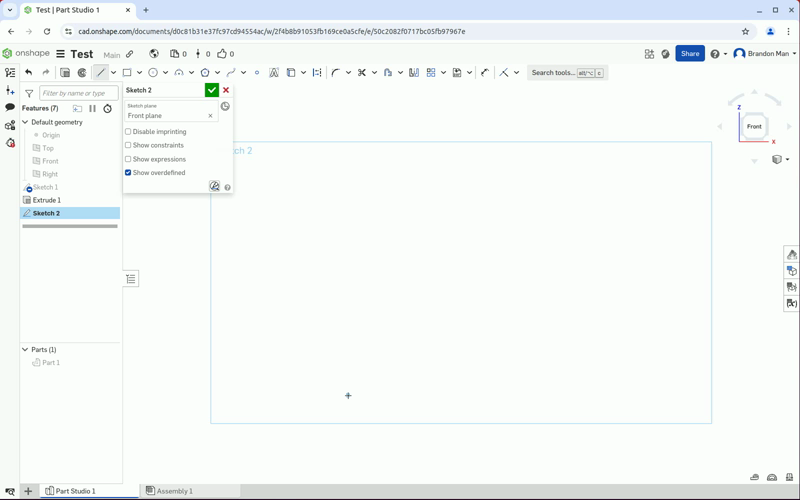
mouse_move(378, 395)
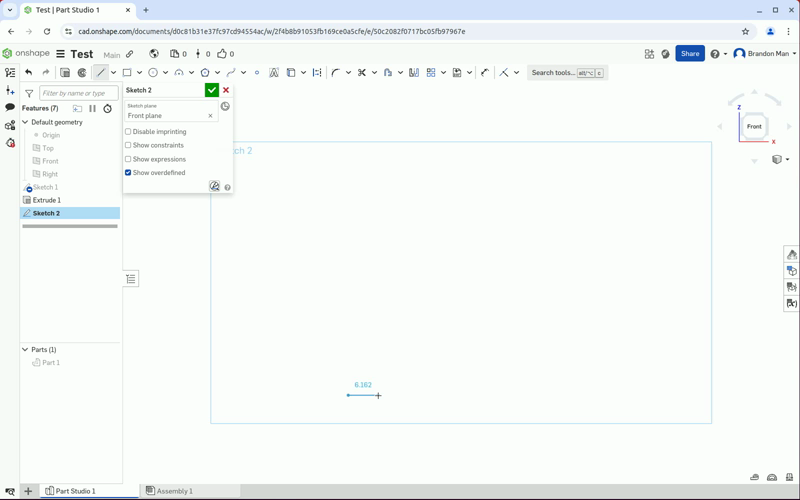
mouse_move(404, 395)
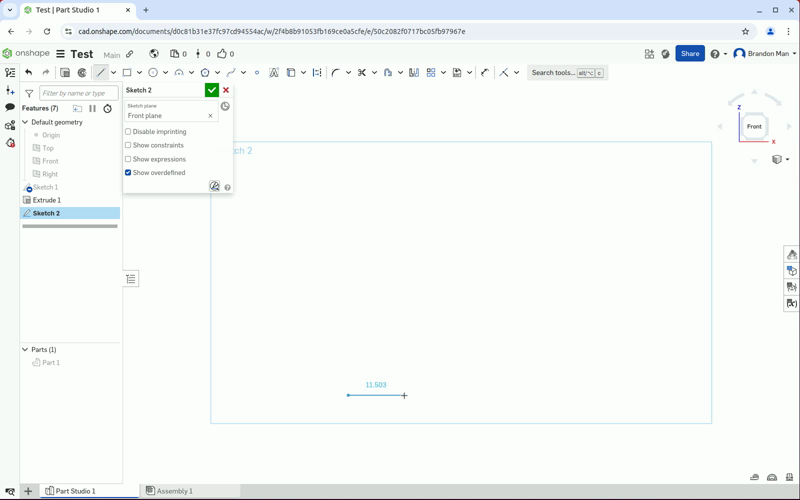
click(404, 395)
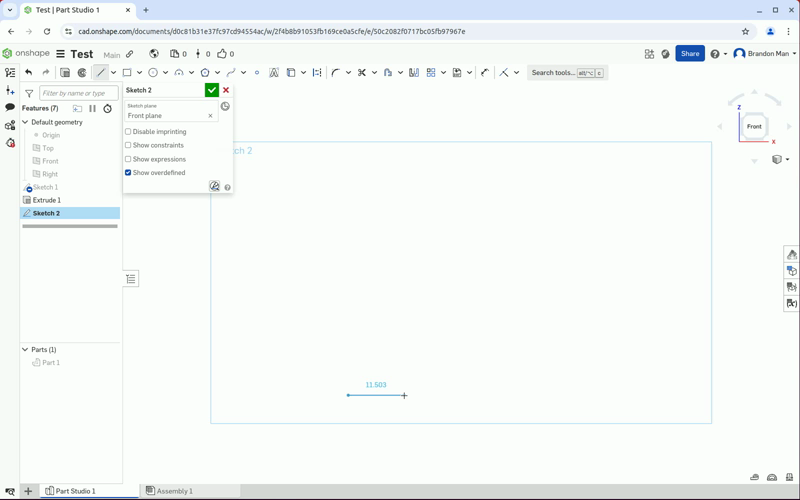
key_up(shift)
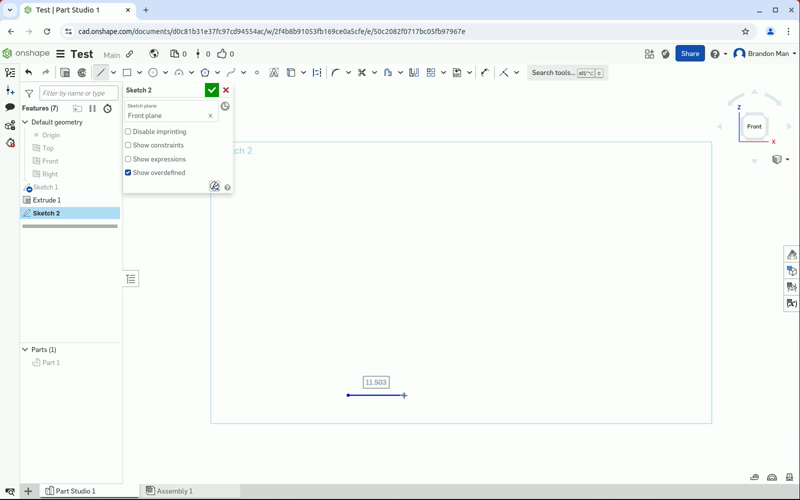
key_down(shift)
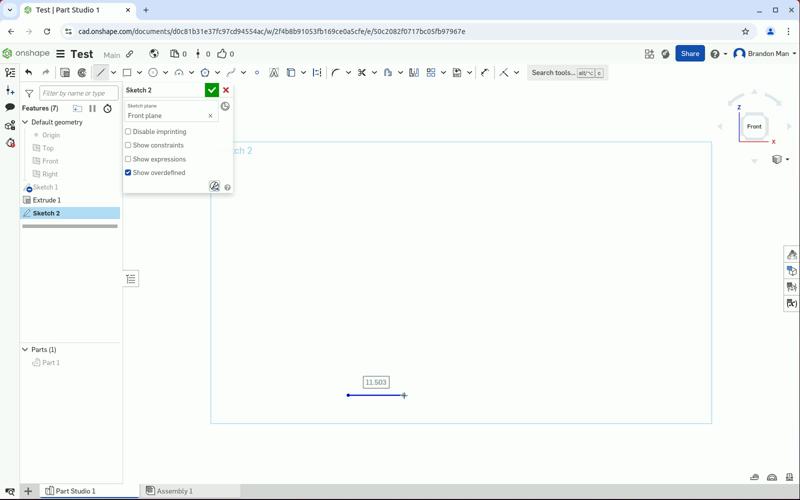
mouse_move(404, 255)
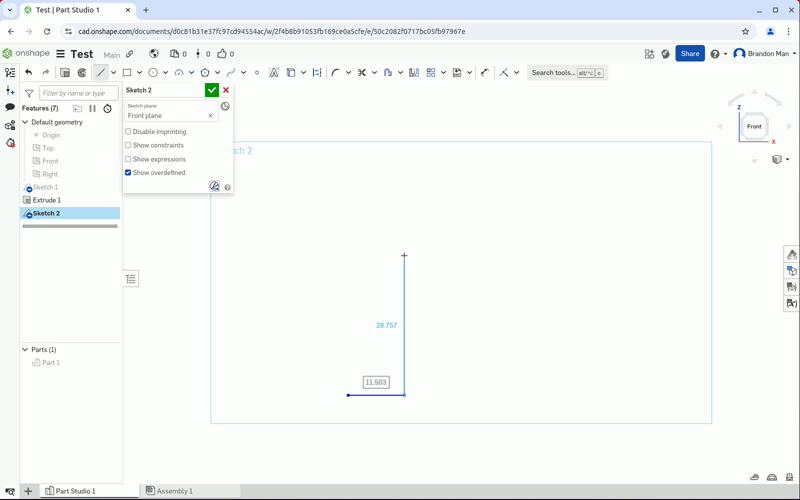
click(404, 255)
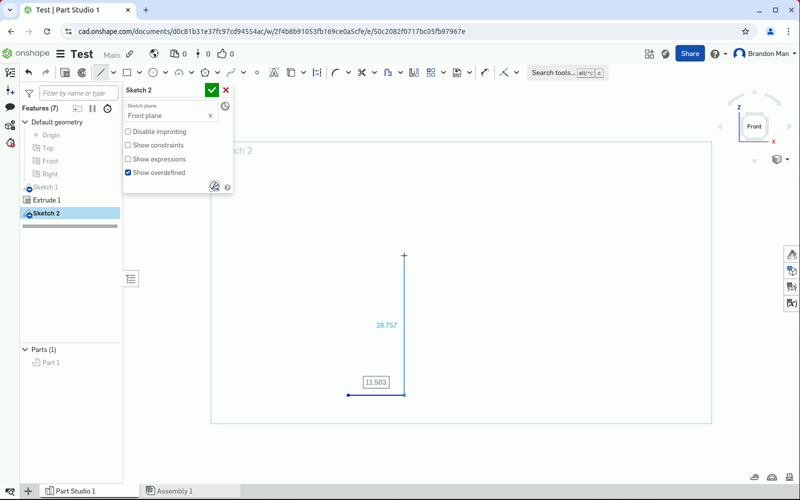
key_up(shift)
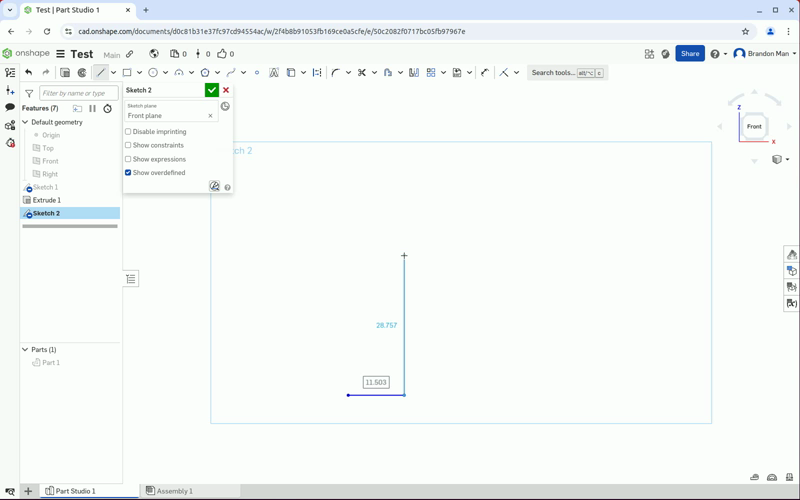
key_down(shift)
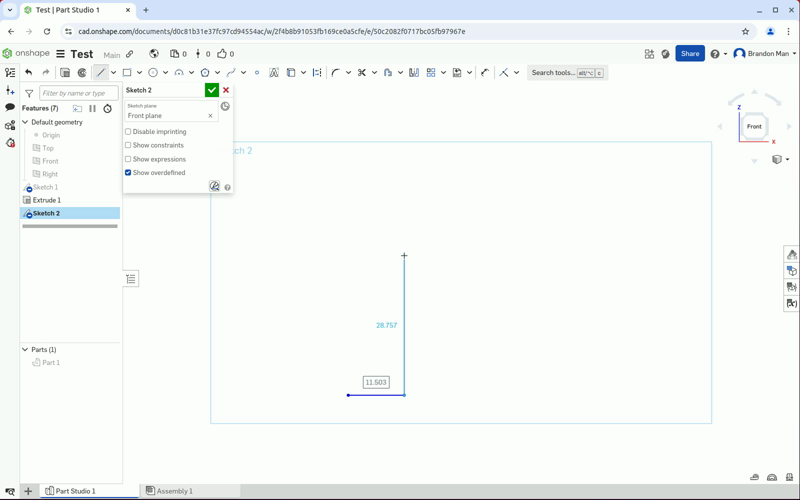
mouse_move(434, 255)
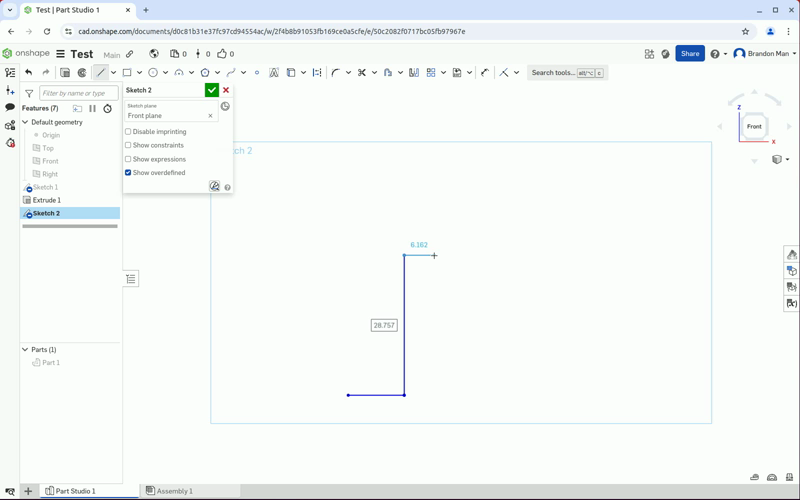
mouse_move(348, 255)
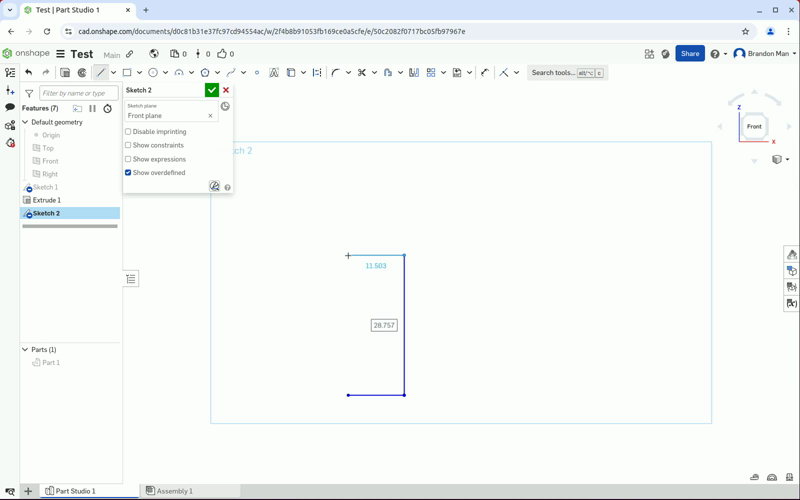
click(348, 255)
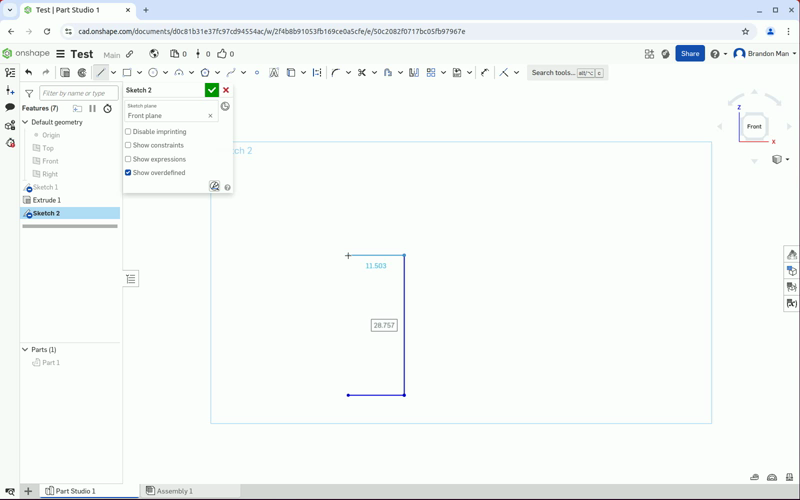
key_up(shift)
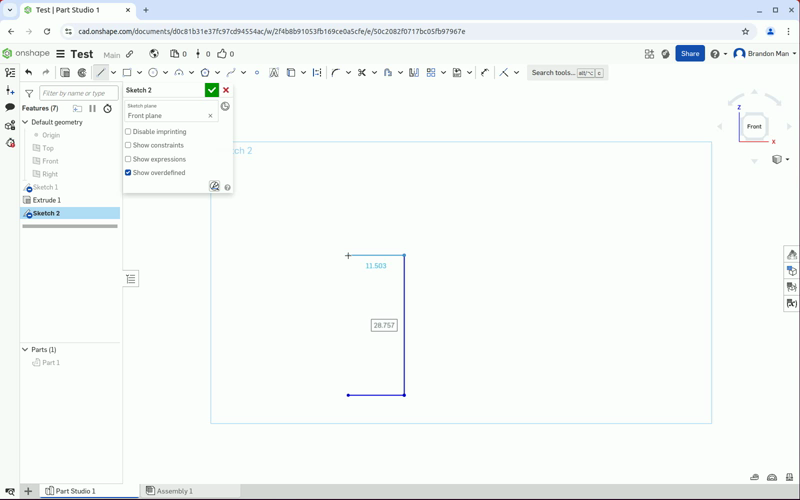
key_down(shift)
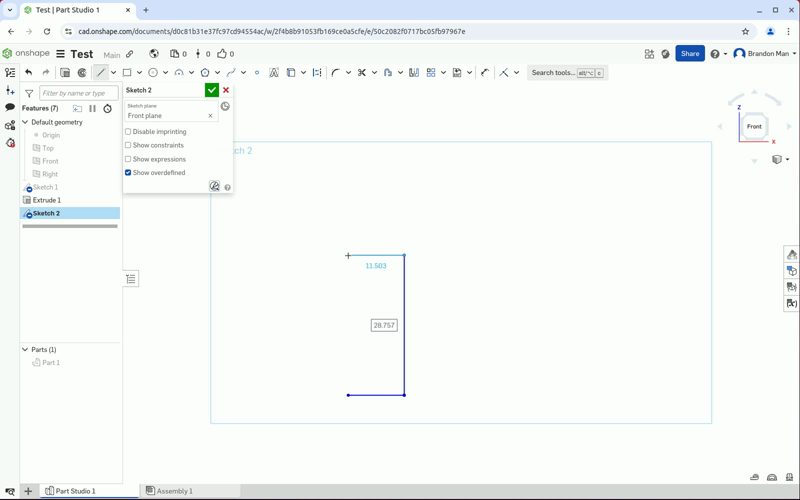
mouse_move(348, 395)
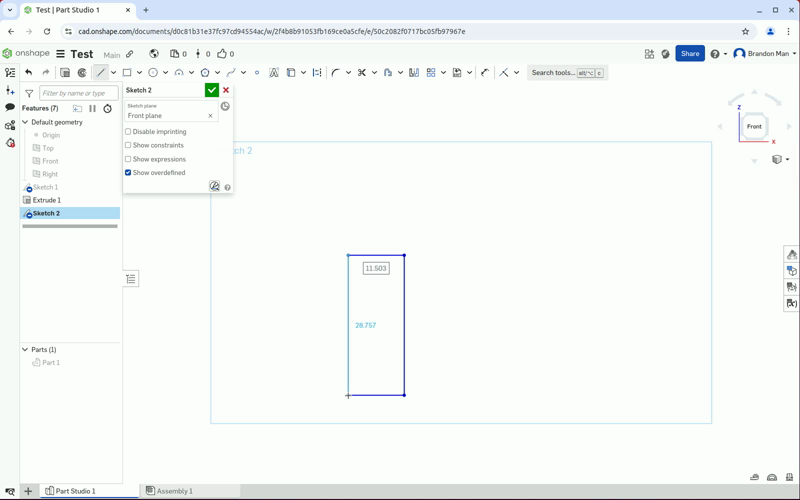
key_up(shift)
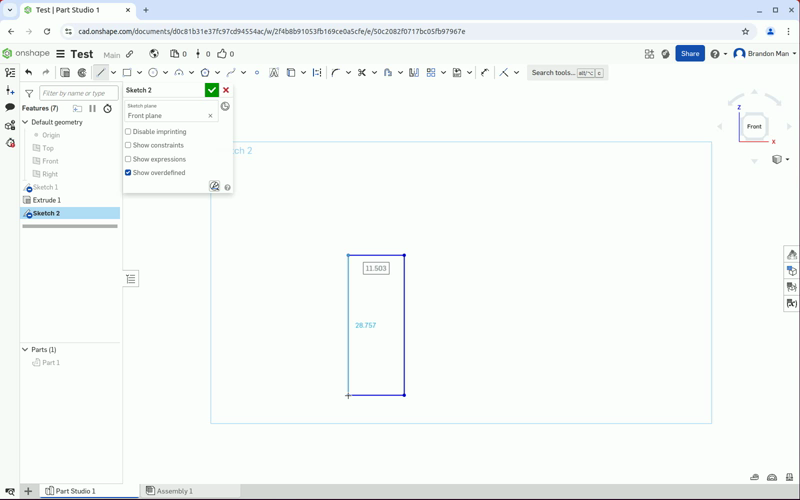
click(348, 395)
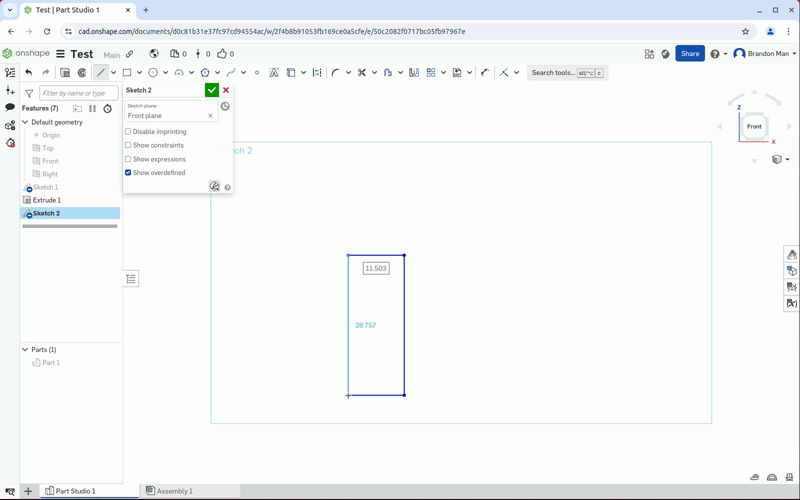
key(esc)
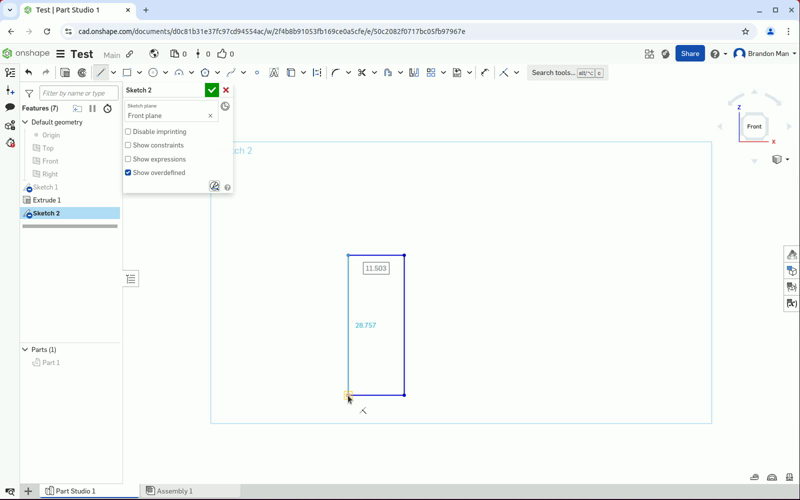
mouse_move(370, 379)
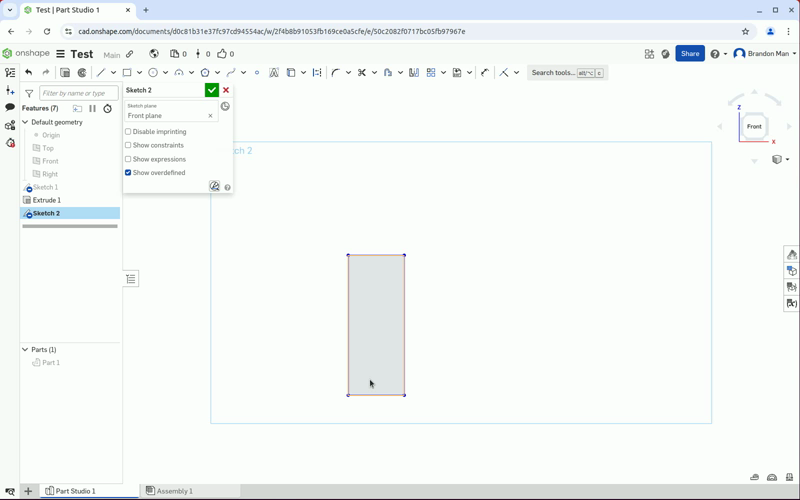
click(370, 379)
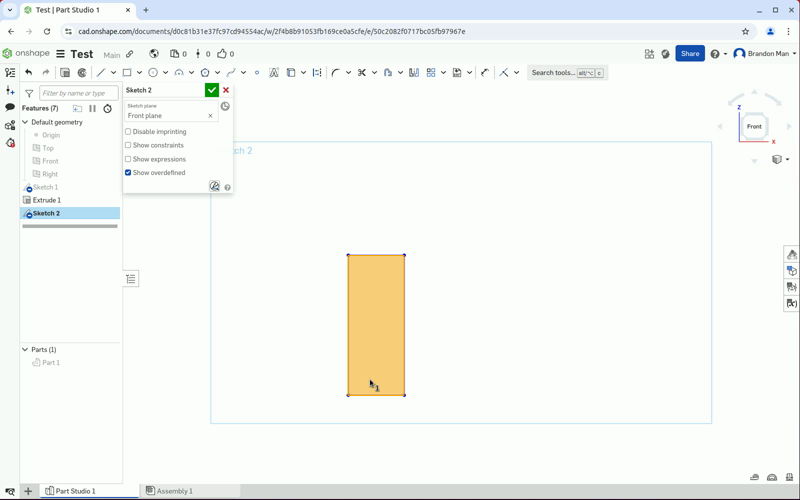
mouse_move(73, 352)
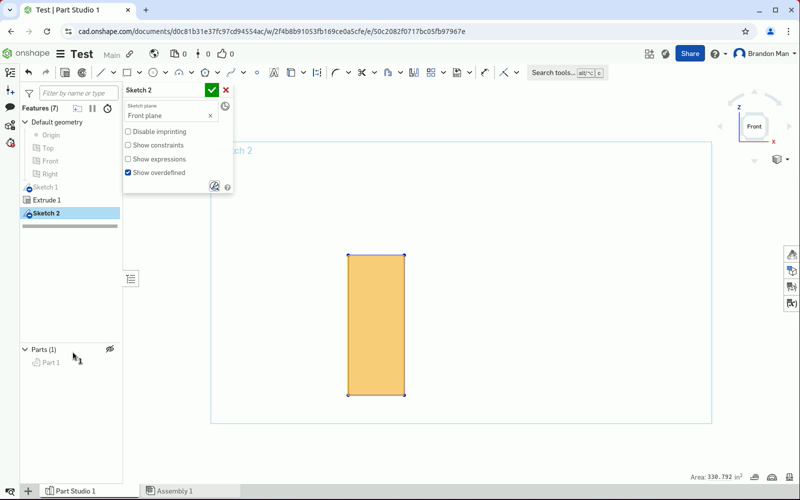
key(shift+y)
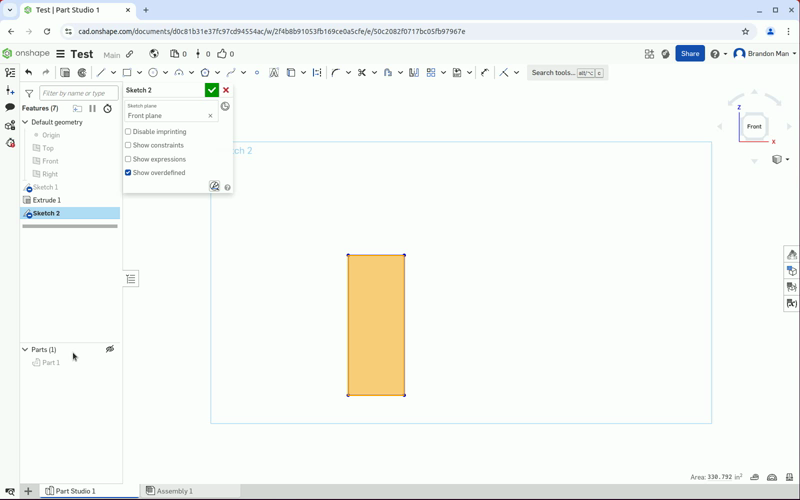
key(shift+e)
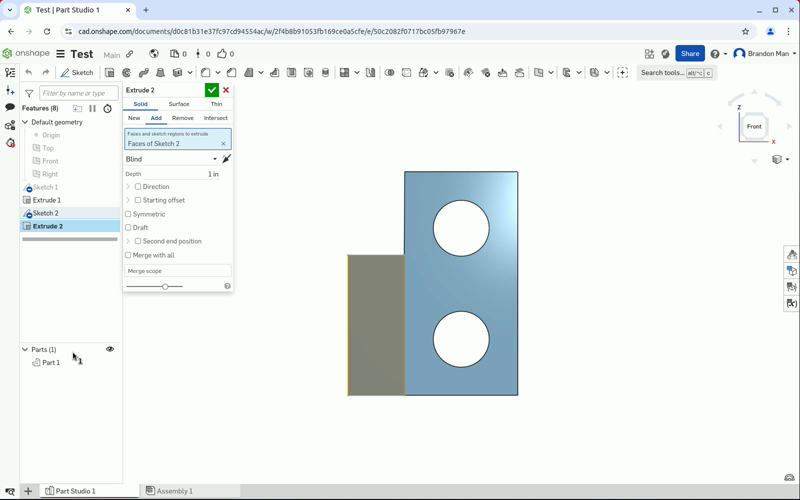
mouse_move(143, 106)
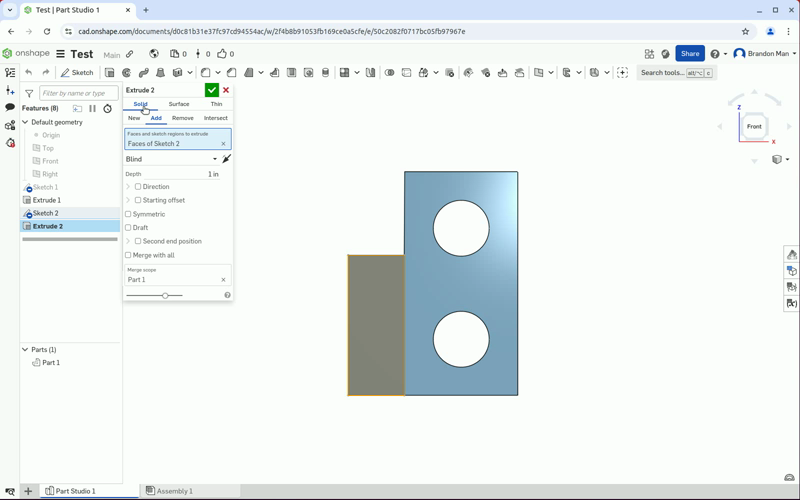
click(143, 106)
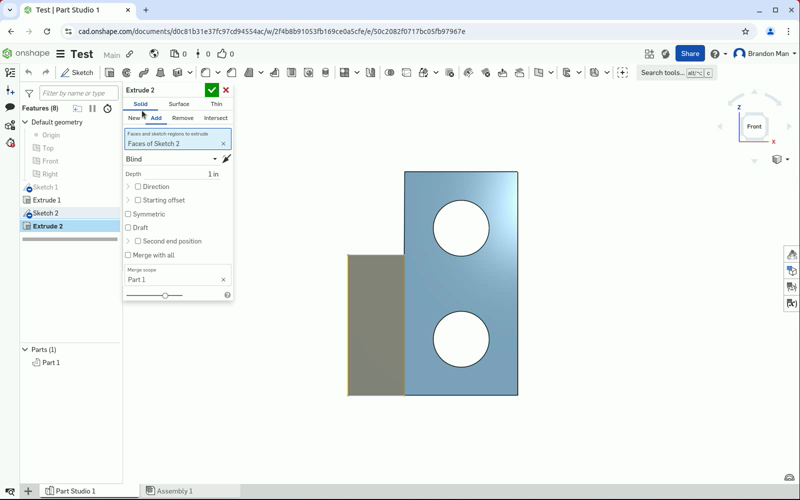
mouse_move(137, 120)
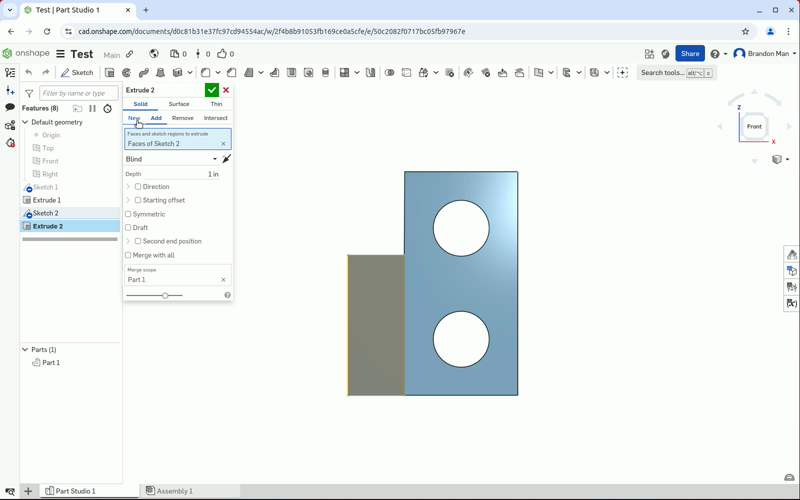
click(137, 120)
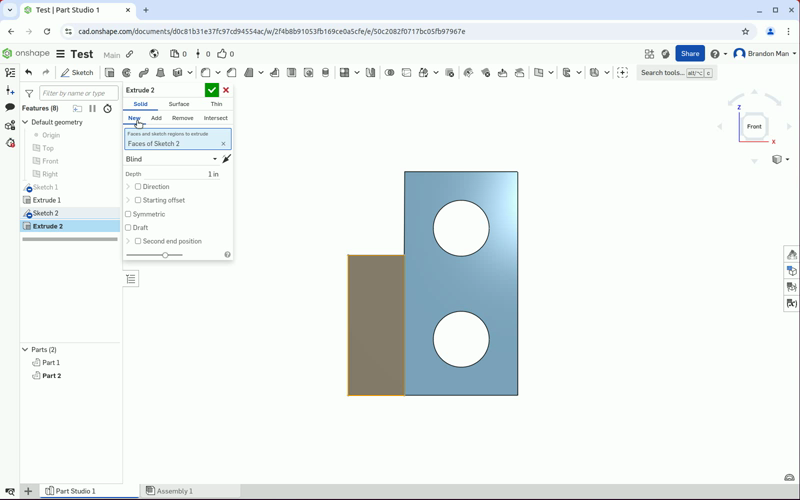
key(tab, 4)
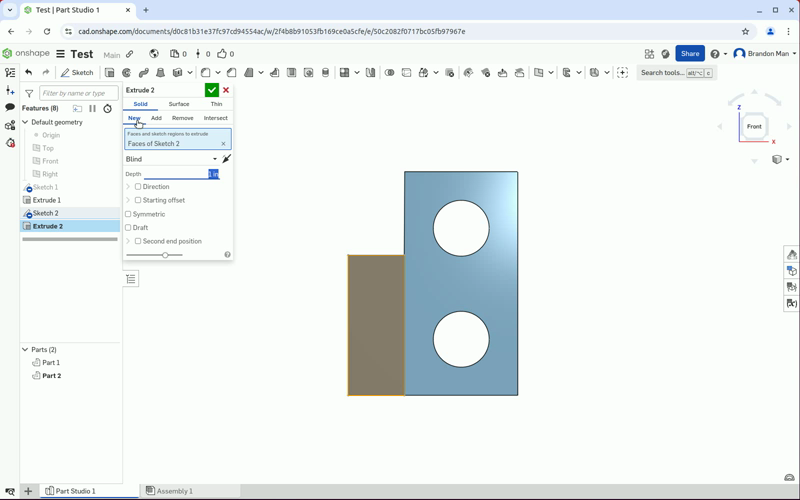
text(23.108)
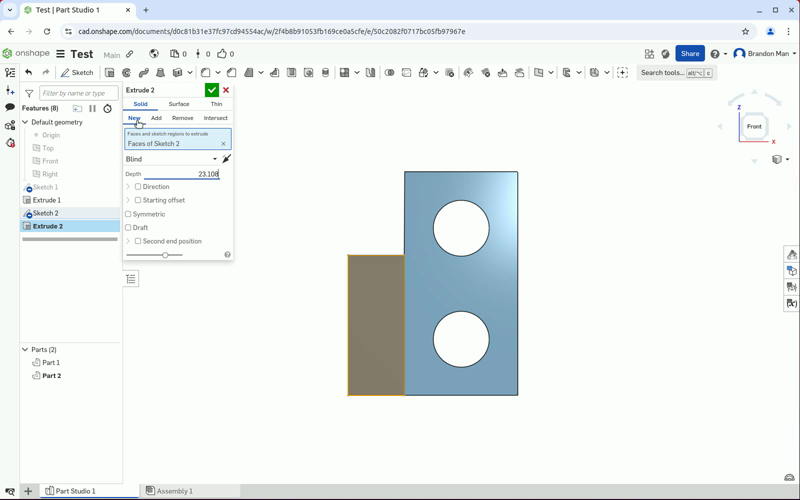
key(enter)
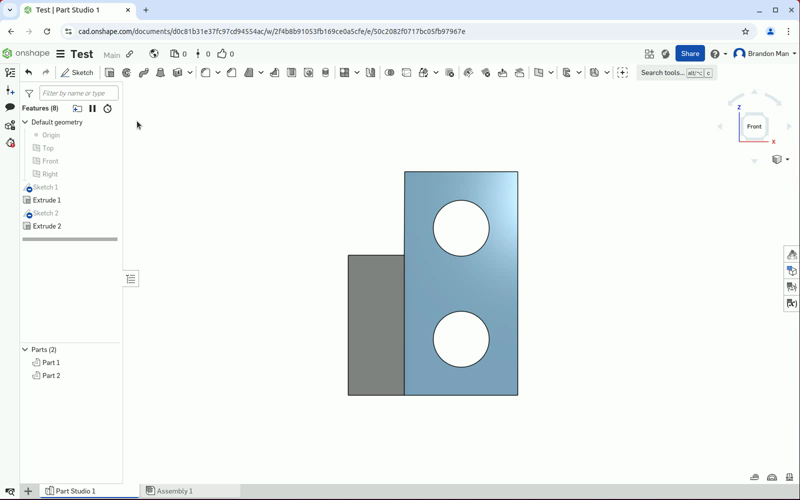
key(shift+h)
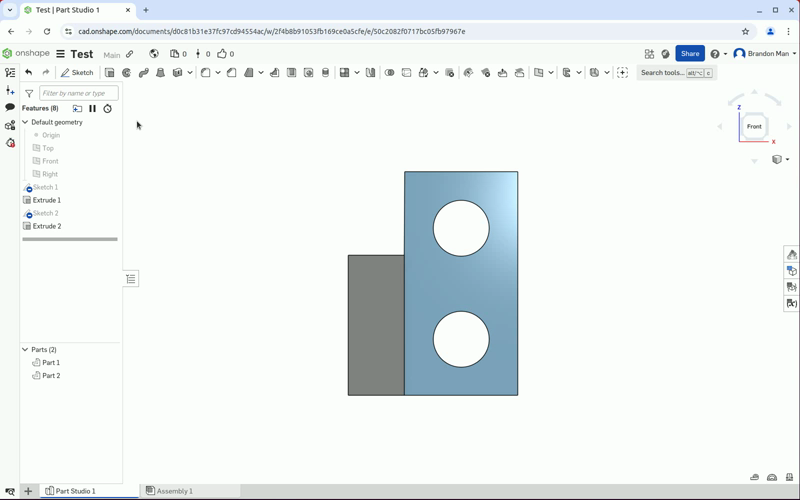
key(shift+h)
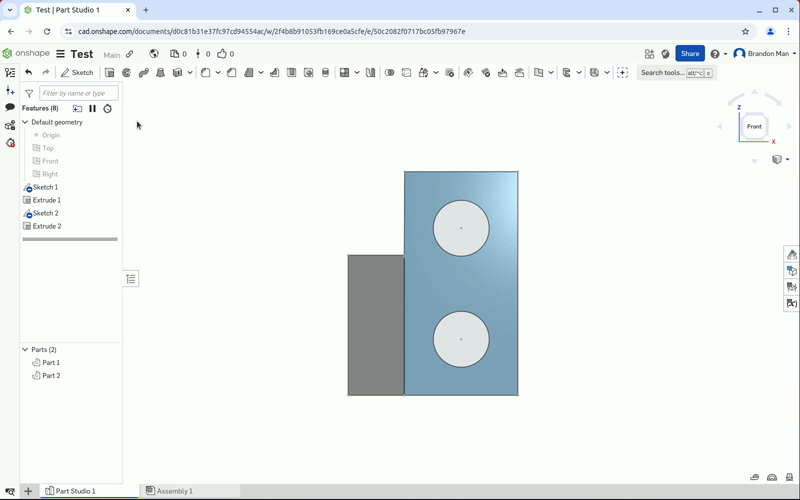
key(shift+7)
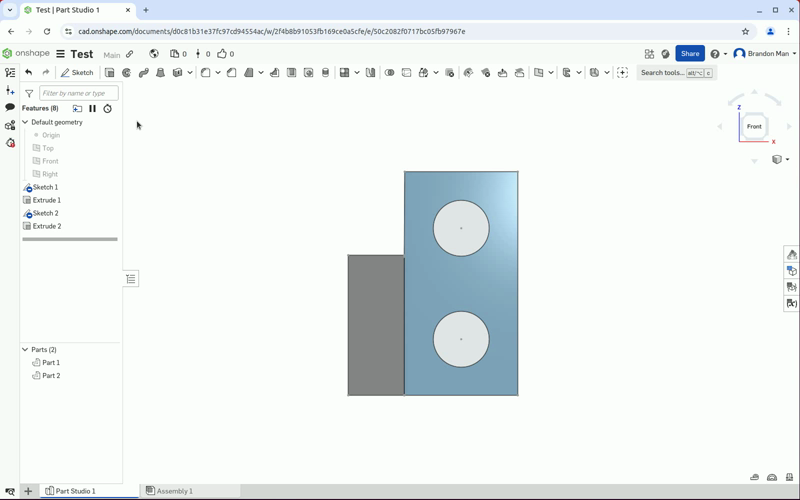
key(left, 2)
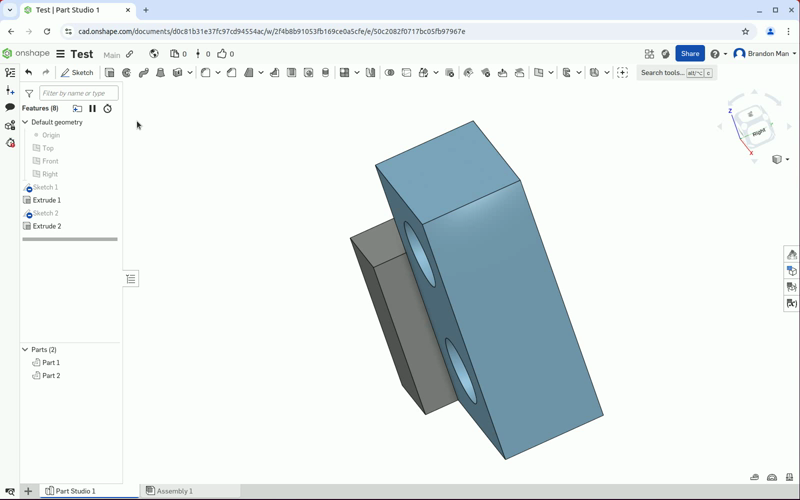
key(down, 2)
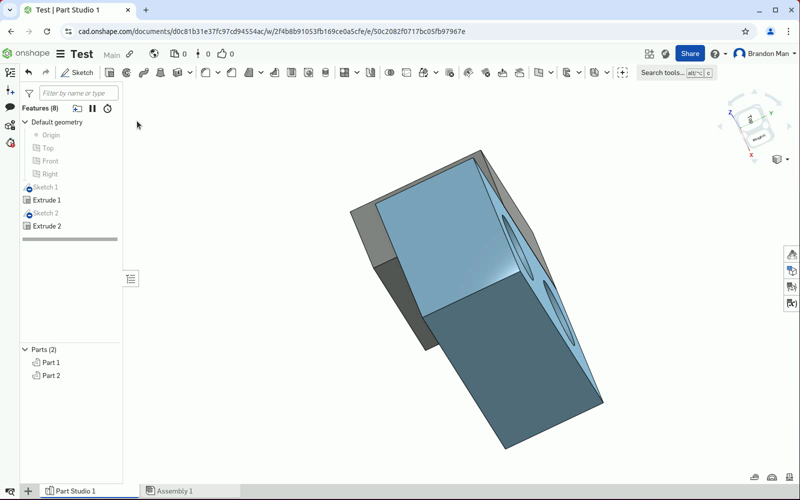
key(up, 2)
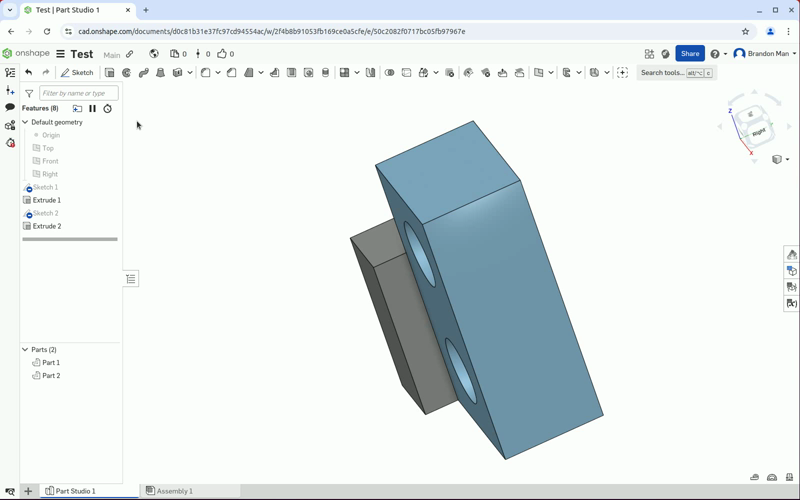
key(right, 2)
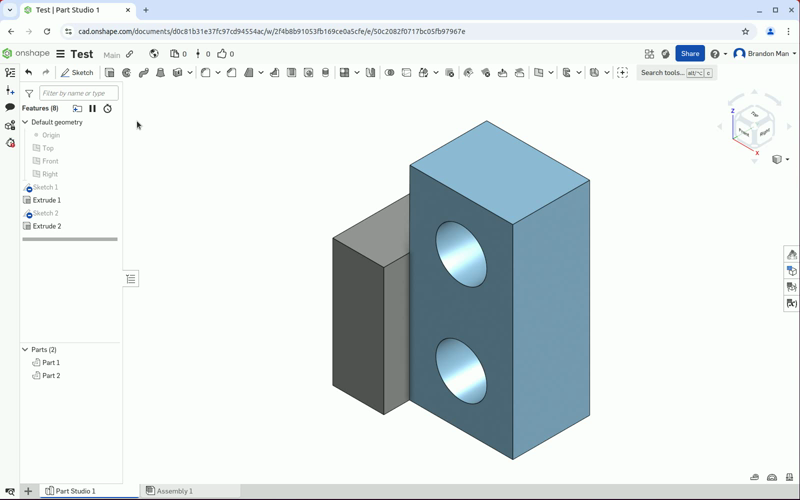
mouse_move(73, 189)
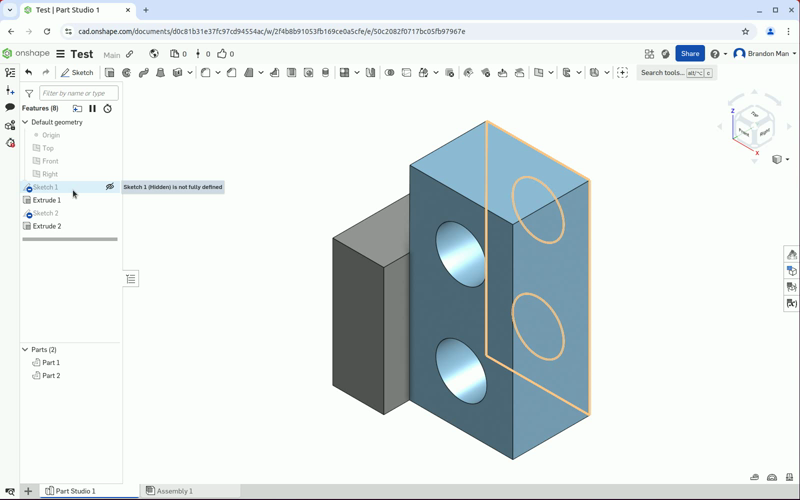
click(73, 189)